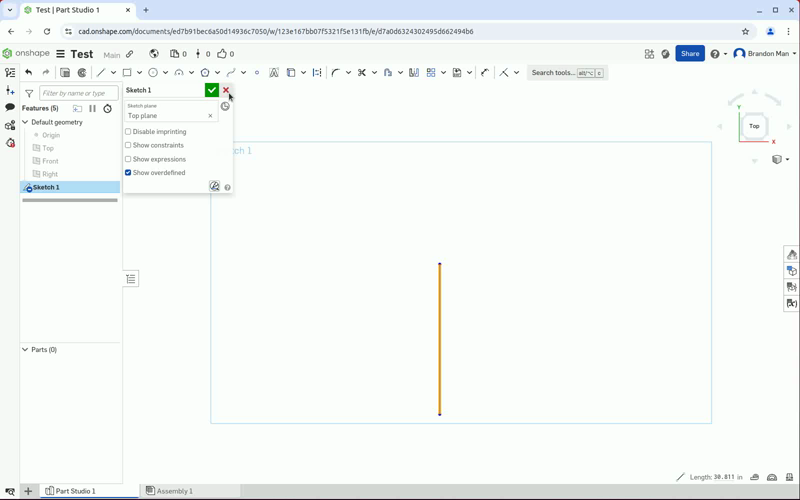
key(shift+h)
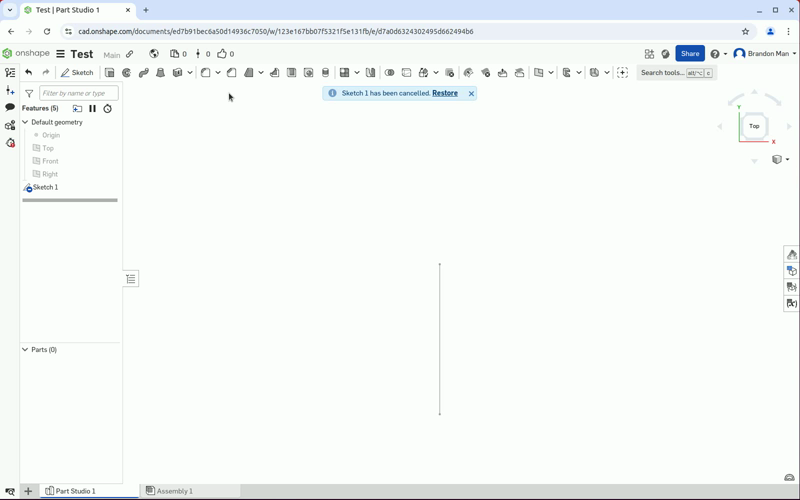
mouse_move(73, 352)
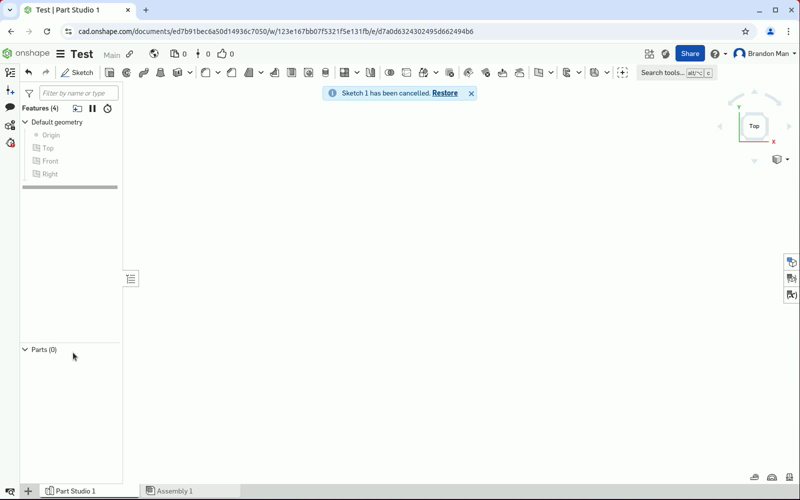
key(y)
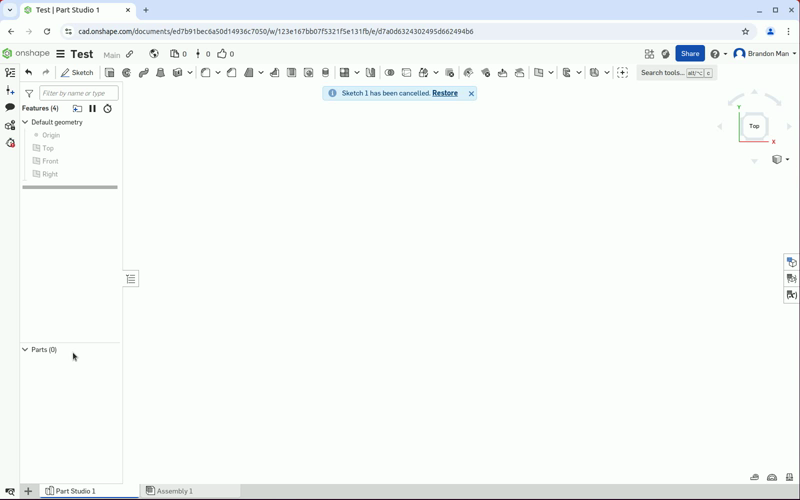
key(shift+p)
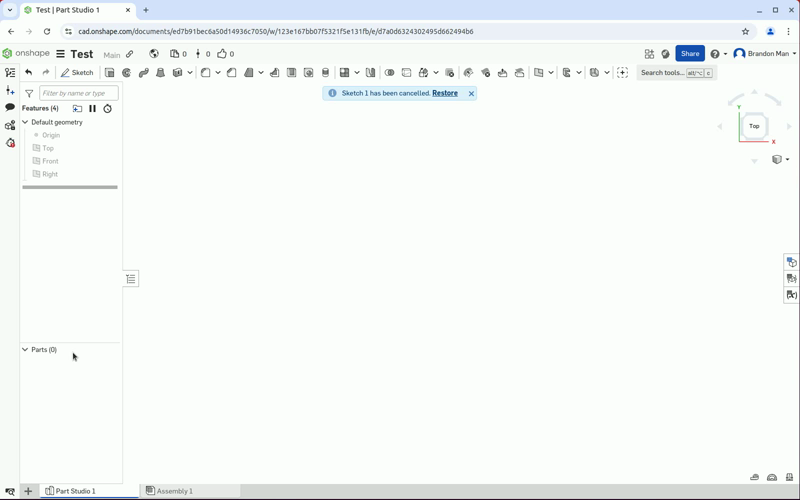
key(space)
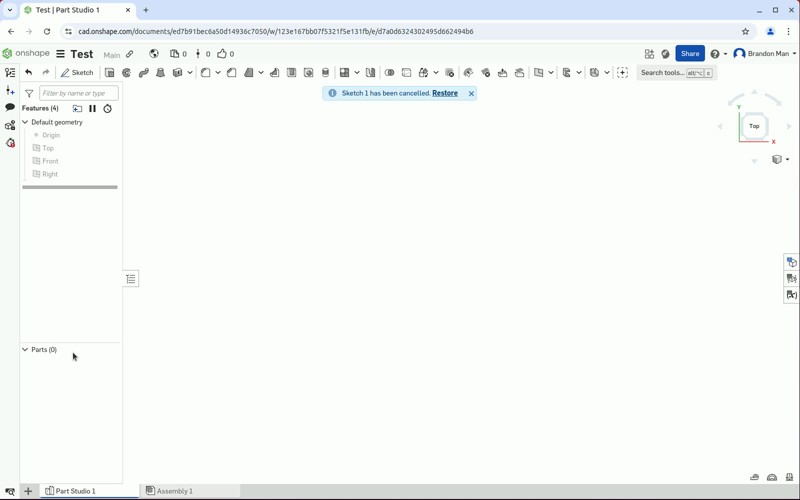
key_down(shift)
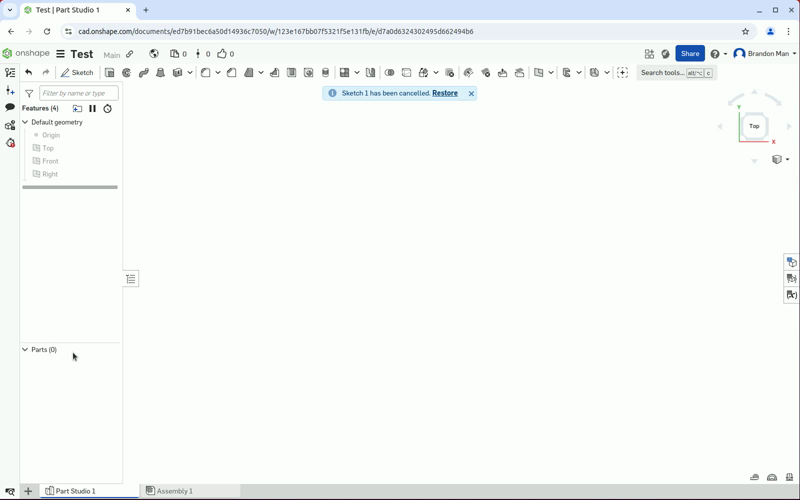
key(up)
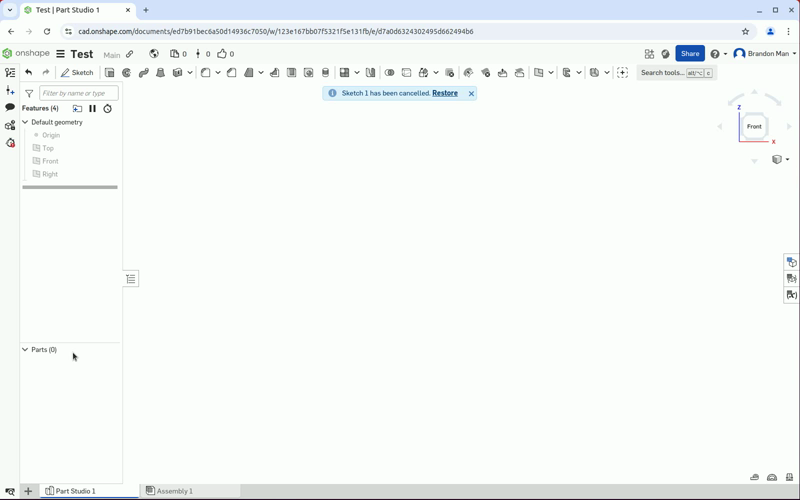
key_up(shift)
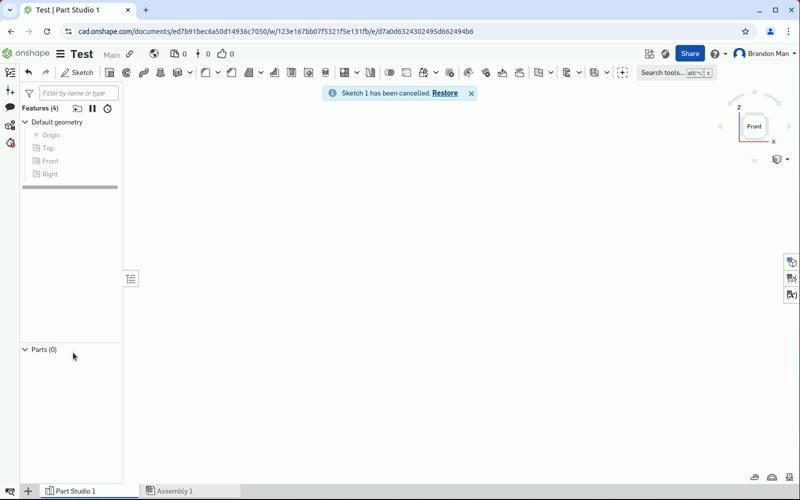
key(space)
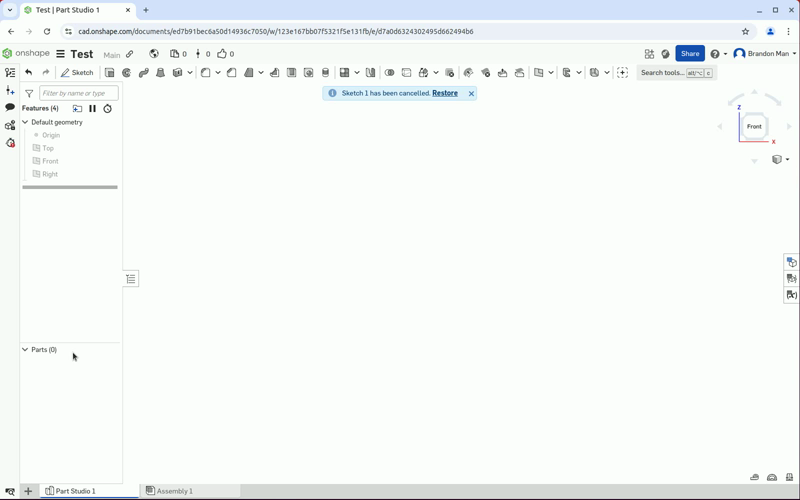
key_down(shift)
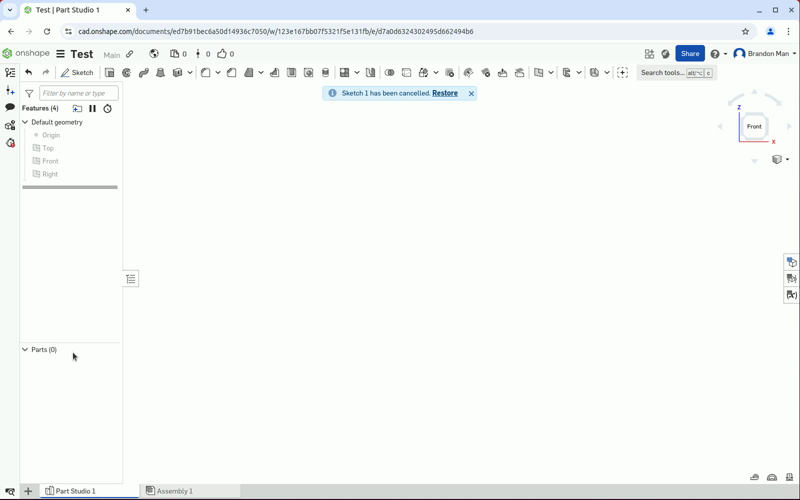
key(left)
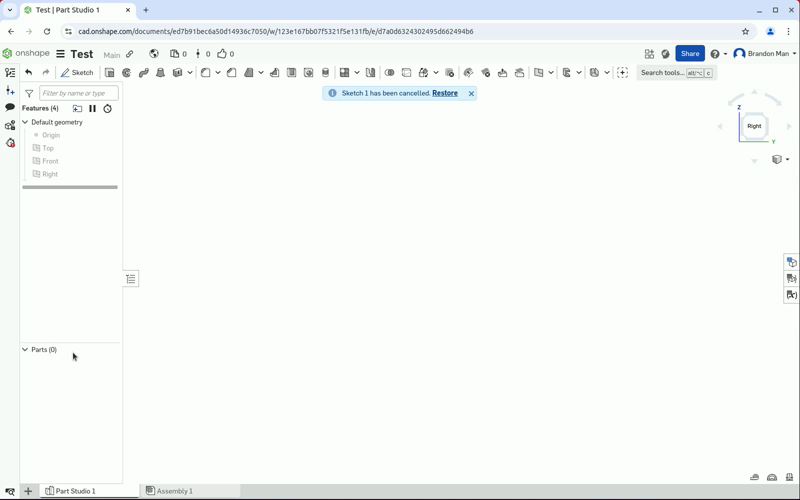
key_up(shift)
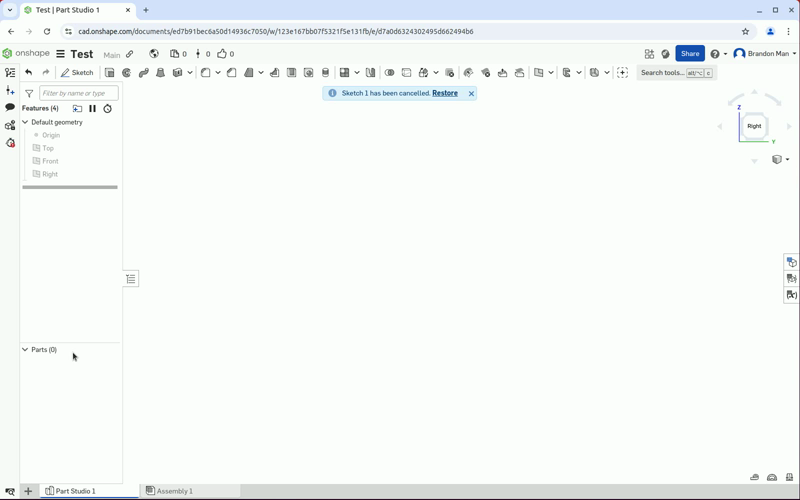
mouse_move(73, 352)
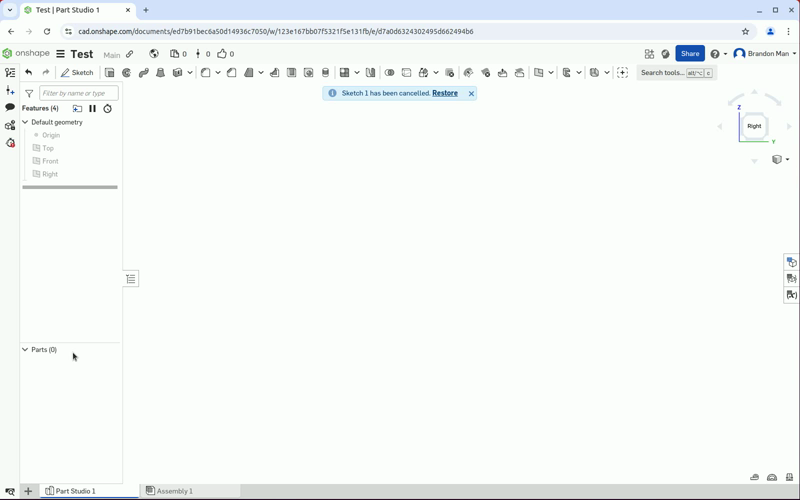
key(shift+y)
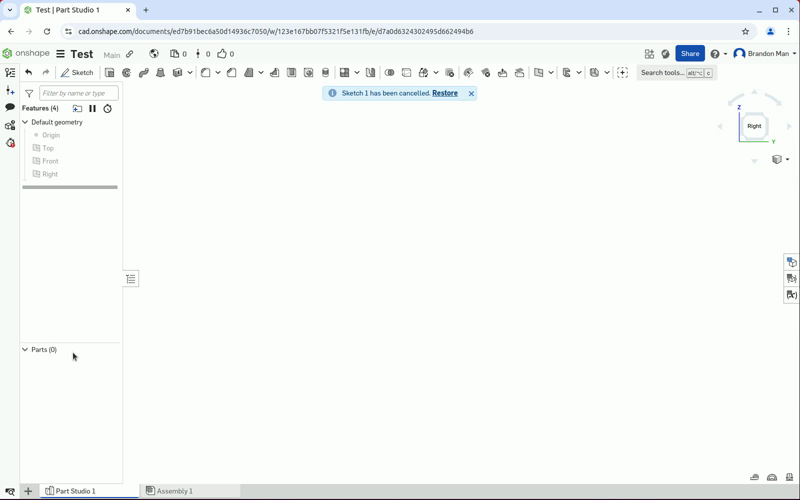
key(shift+s)
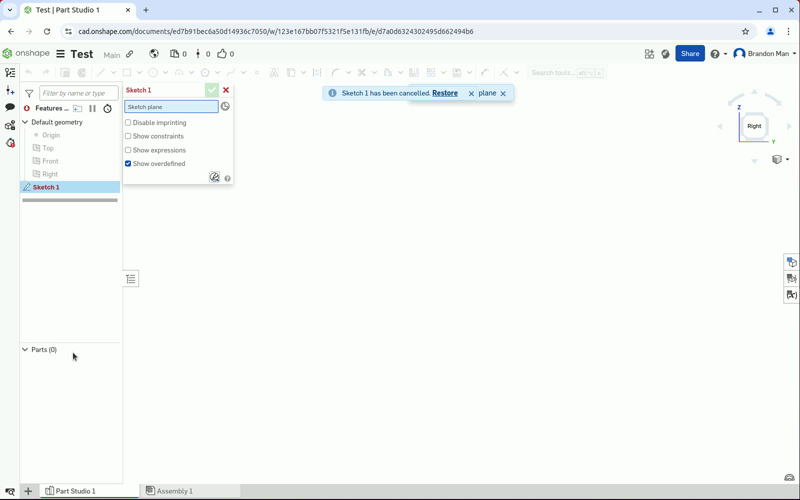
mouse_move(73, 176)
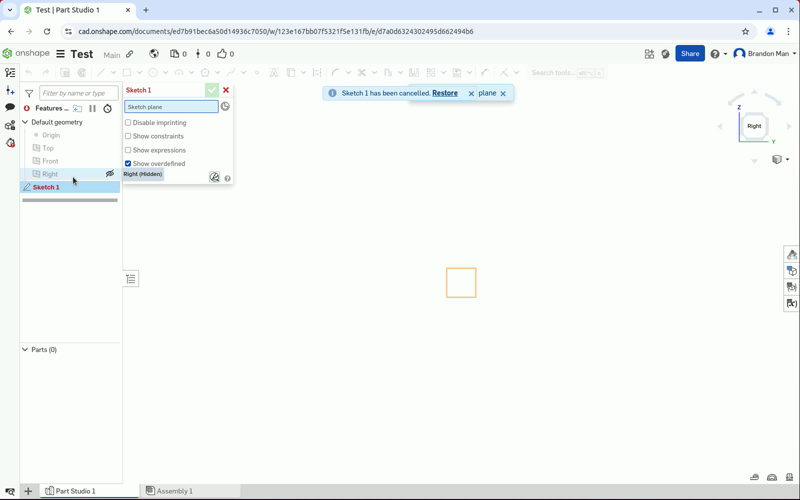
click(73, 176)
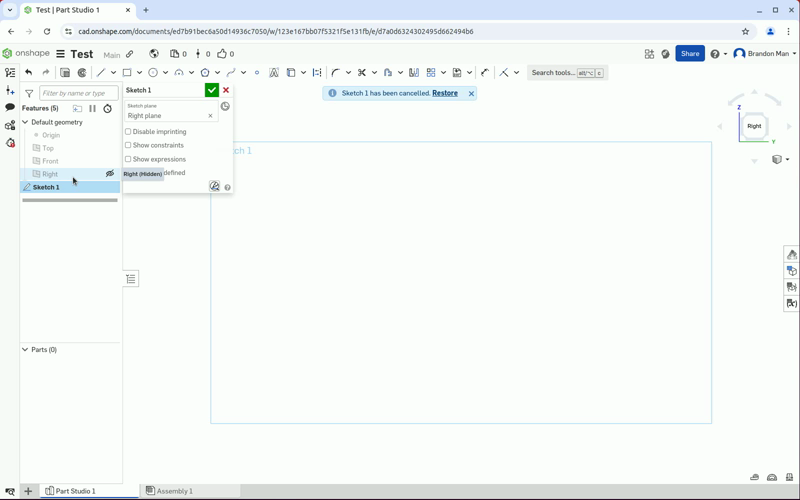
mouse_move(73, 352)
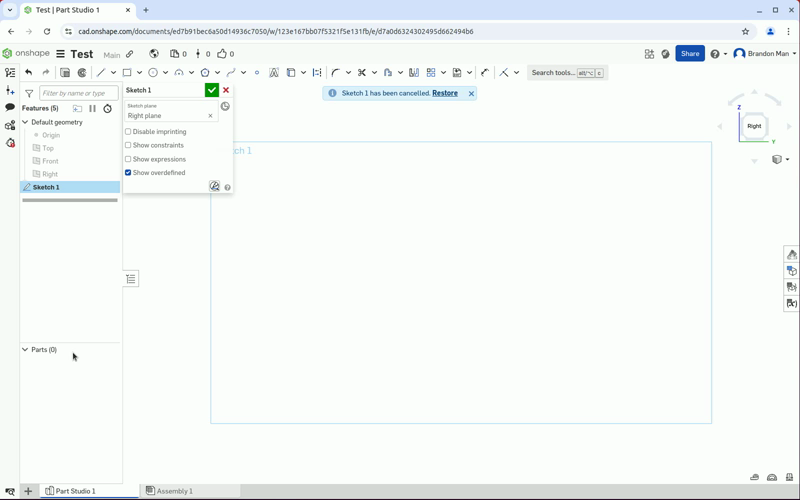
key(y)
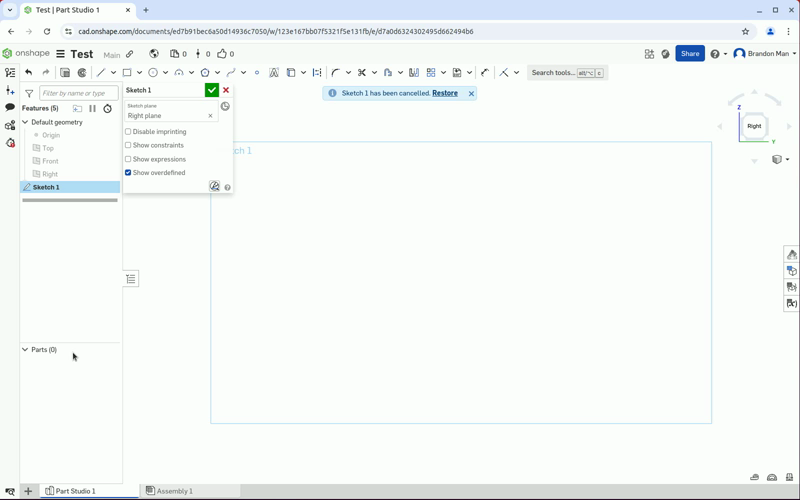
key(l)
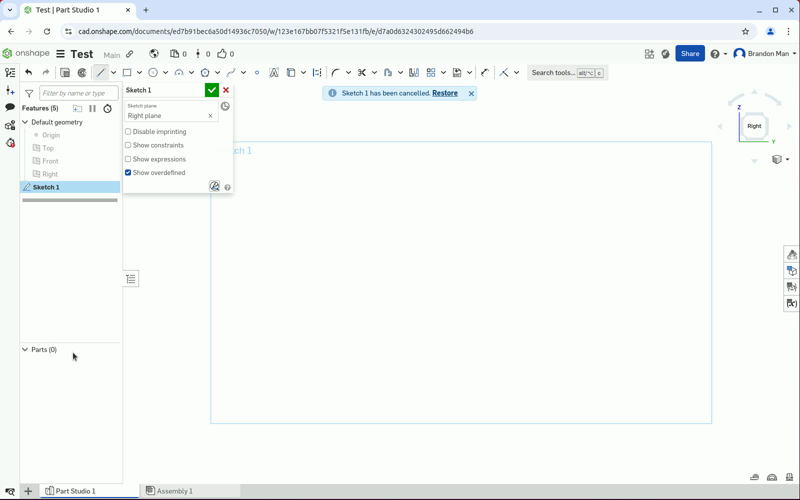
key_down(shift)
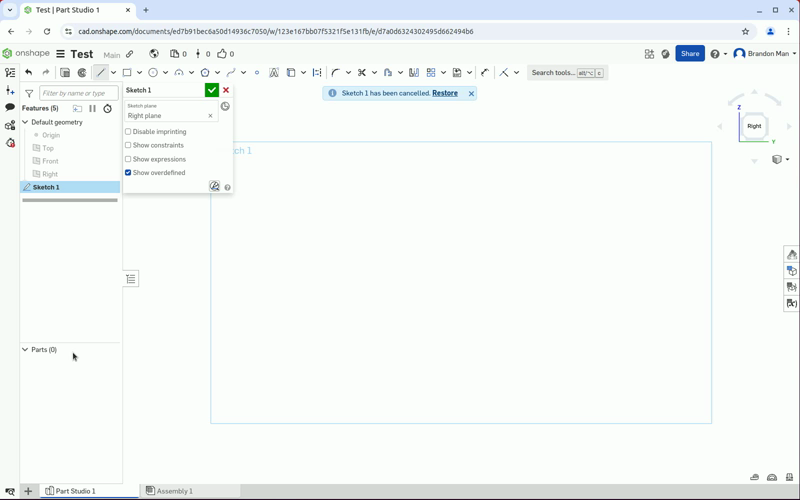
mouse_move(444, 282)
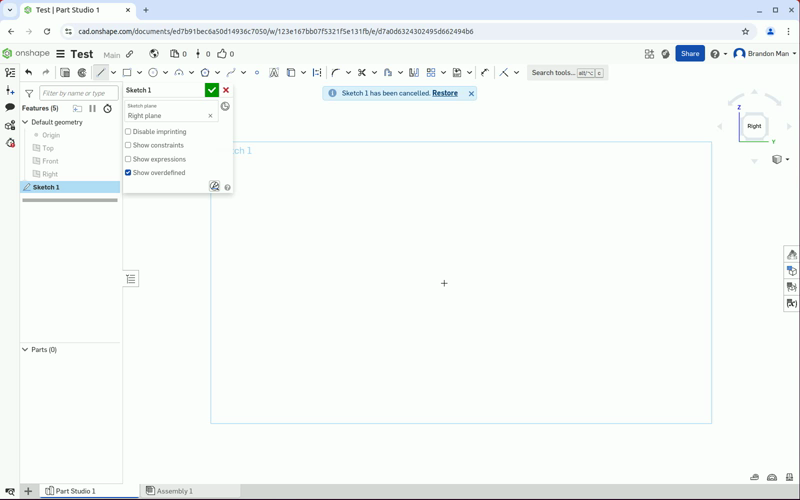
click(444, 282)
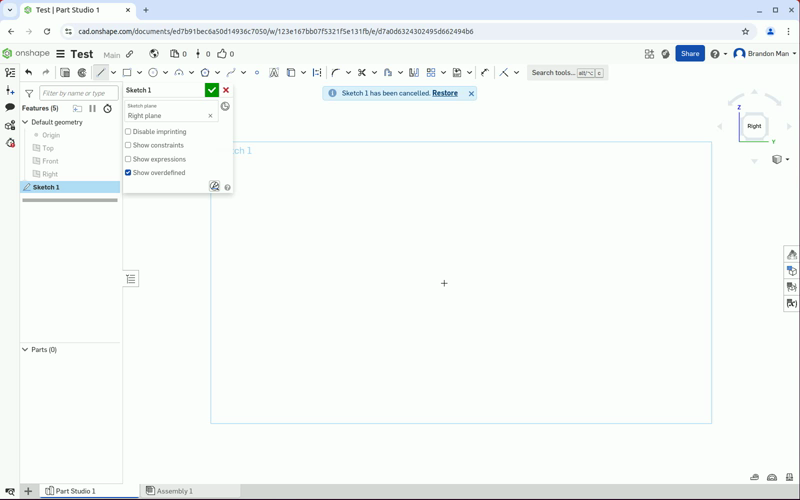
key_up(shift)
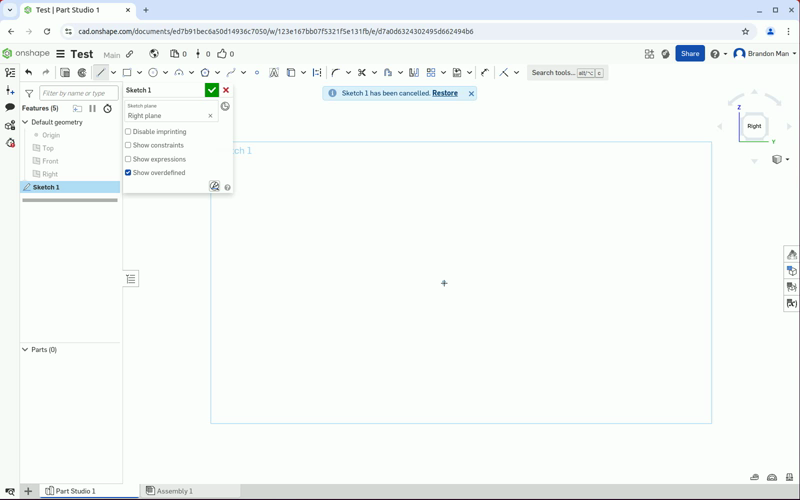
key_down(shift)
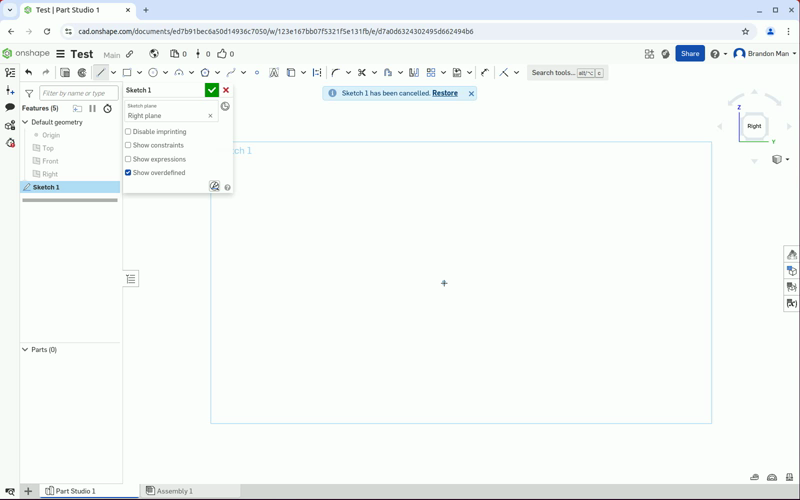
mouse_move(474, 282)
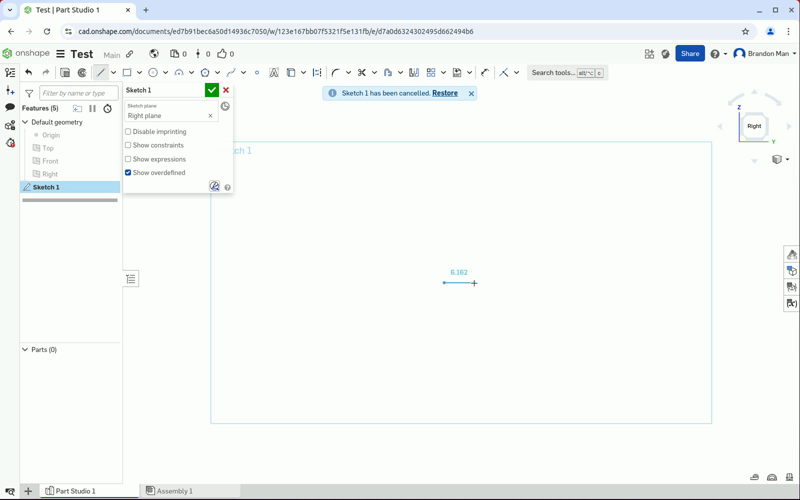
mouse_move(453, 297)
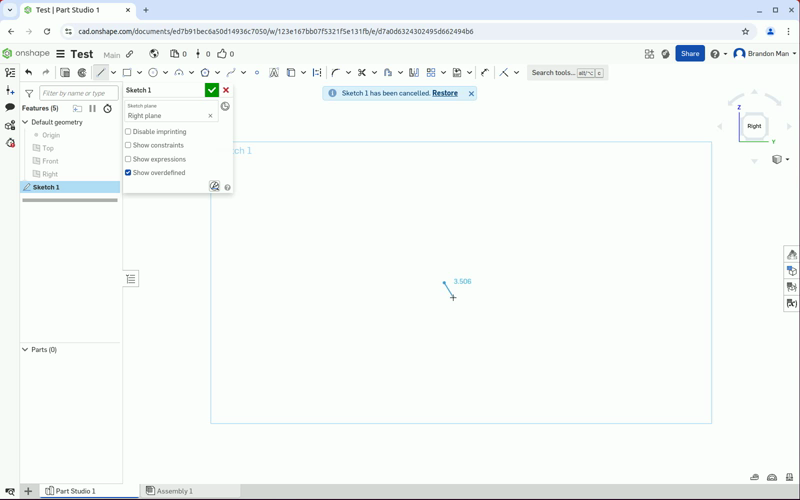
click(453, 297)
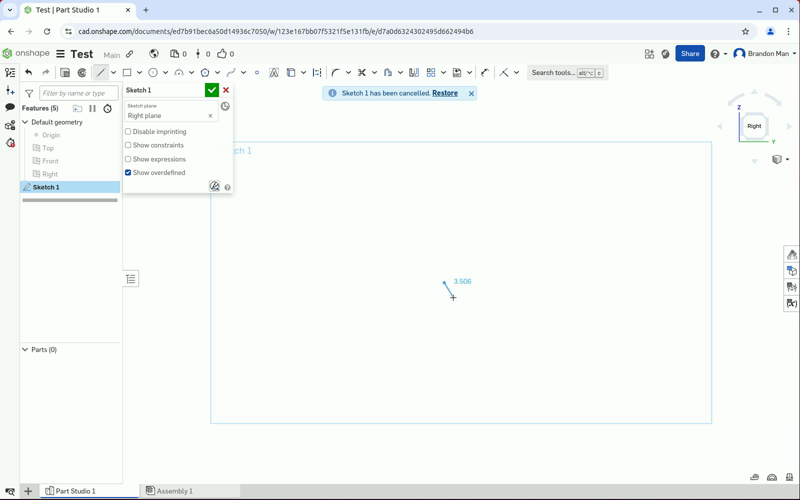
key_up(shift)
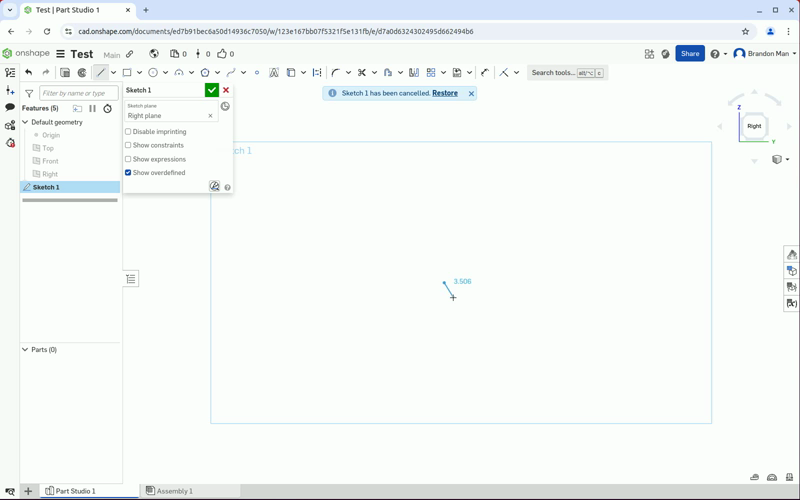
key_down(shift)
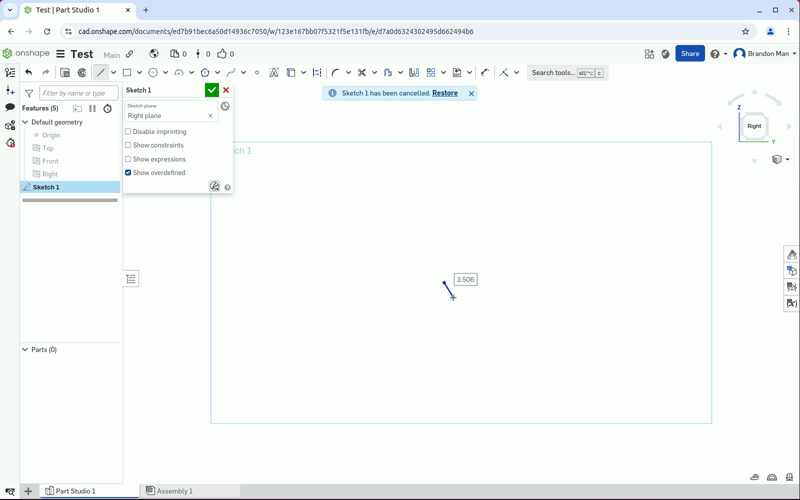
mouse_move(483, 297)
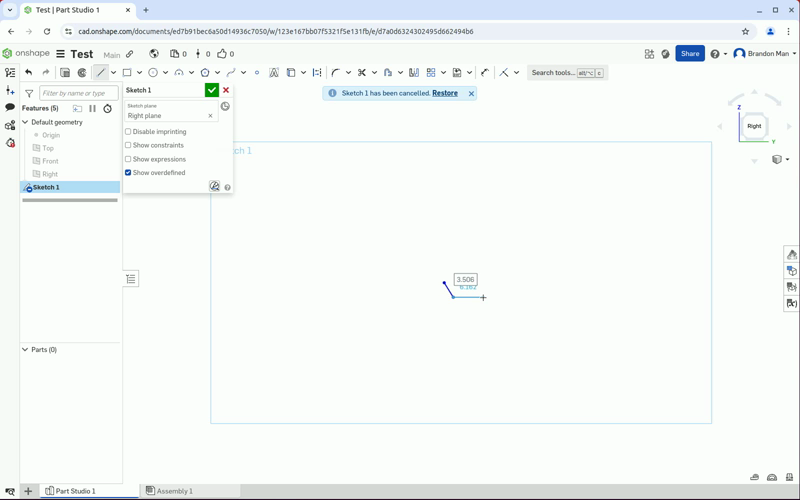
mouse_move(469, 297)
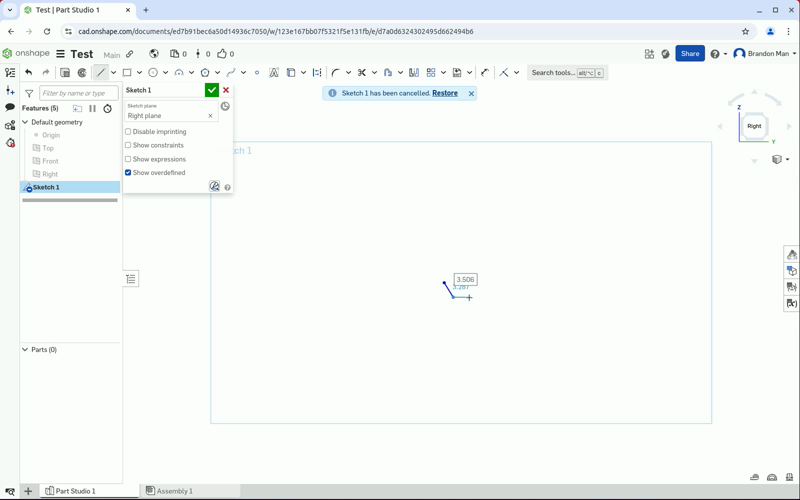
click(469, 297)
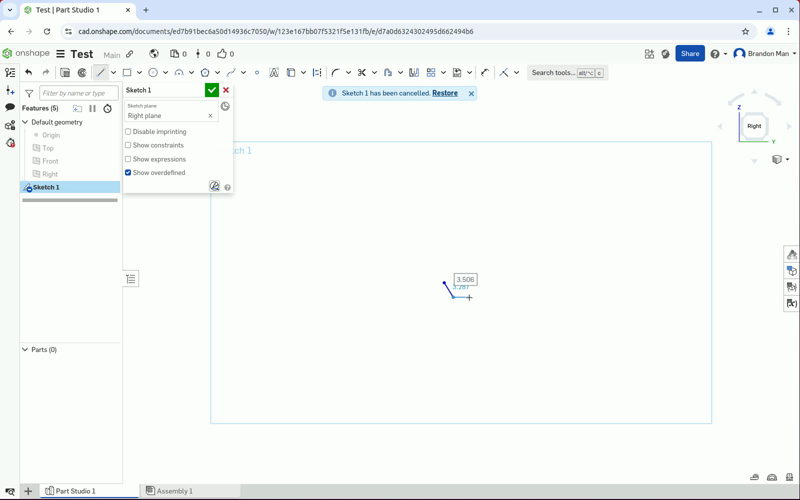
key_up(shift)
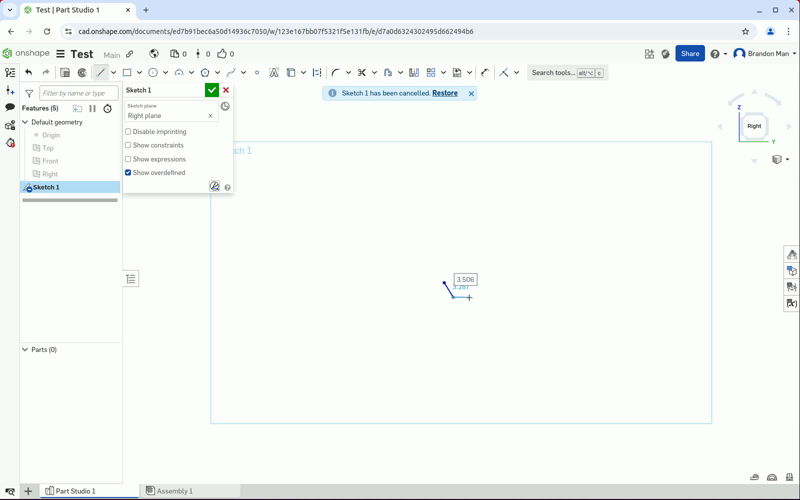
key_down(shift)
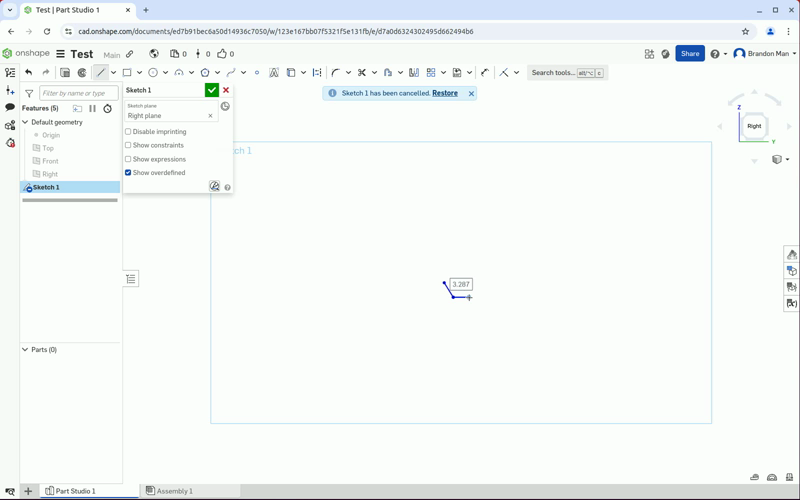
mouse_move(499, 297)
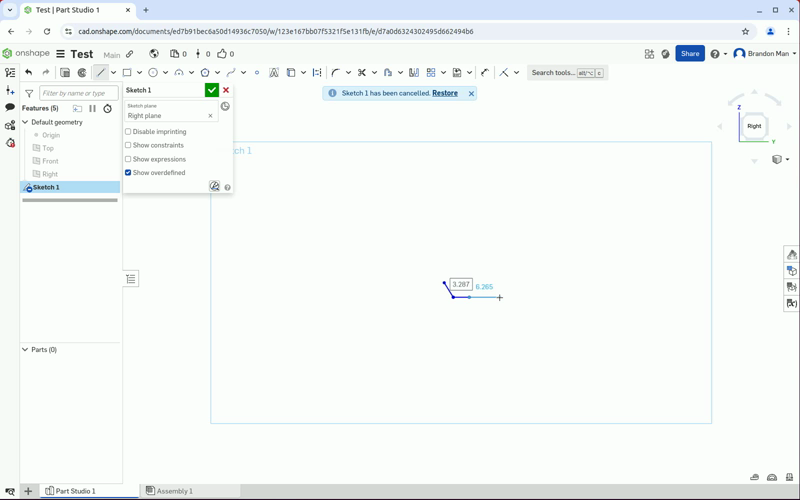
mouse_move(478, 282)
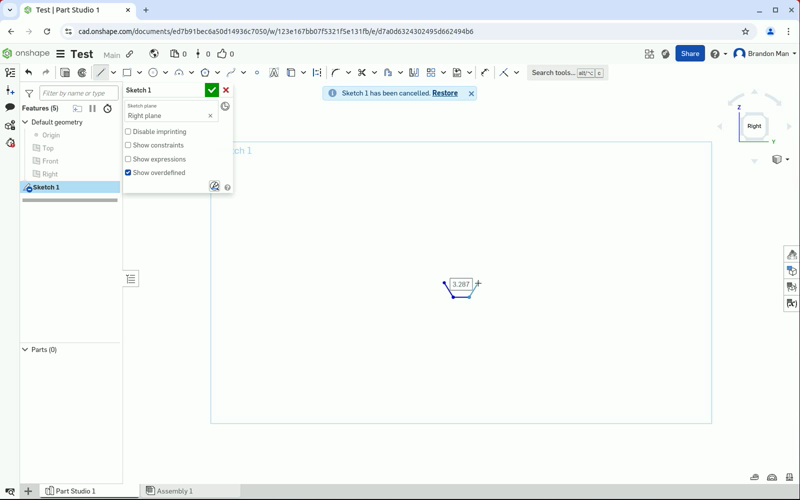
click(478, 282)
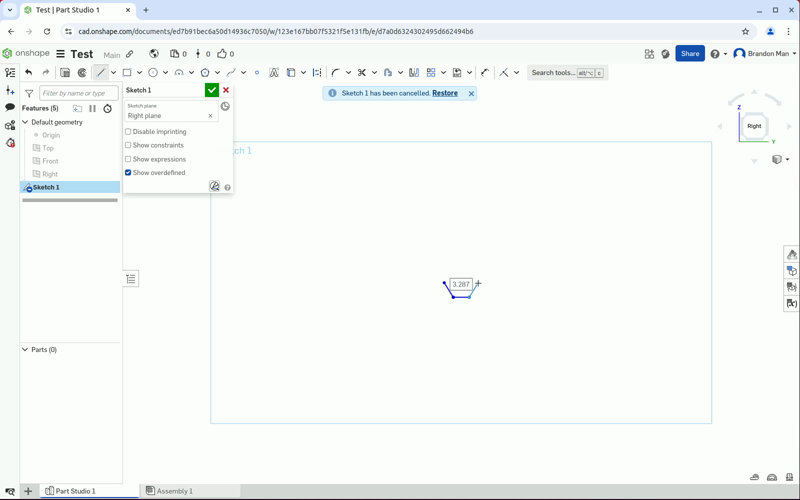
key_up(shift)
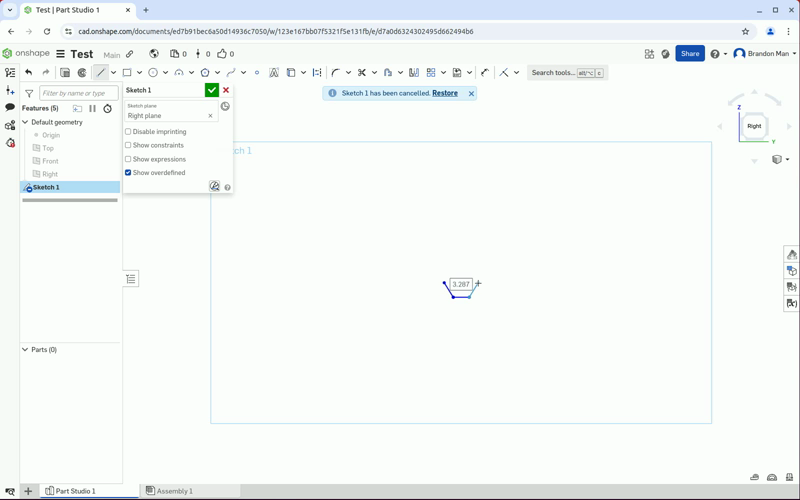
key_down(shift)
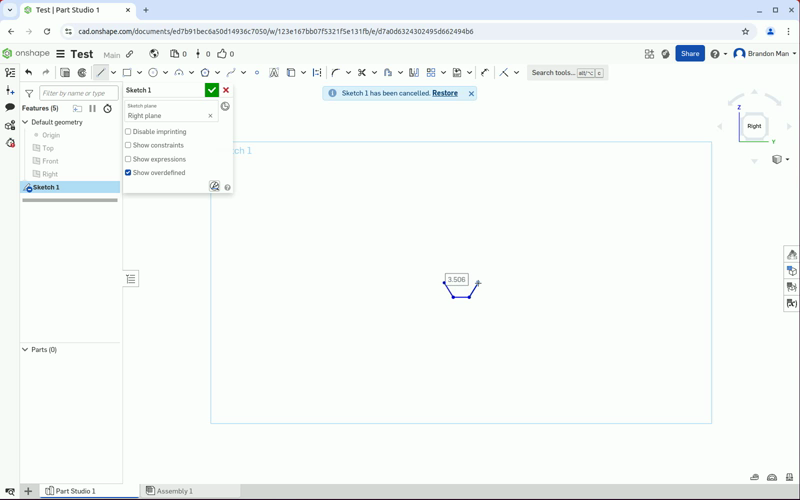
mouse_move(508, 282)
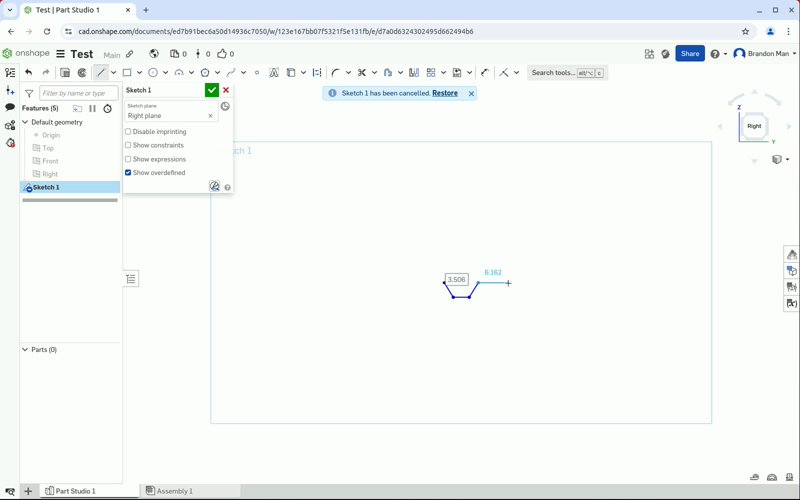
mouse_move(469, 268)
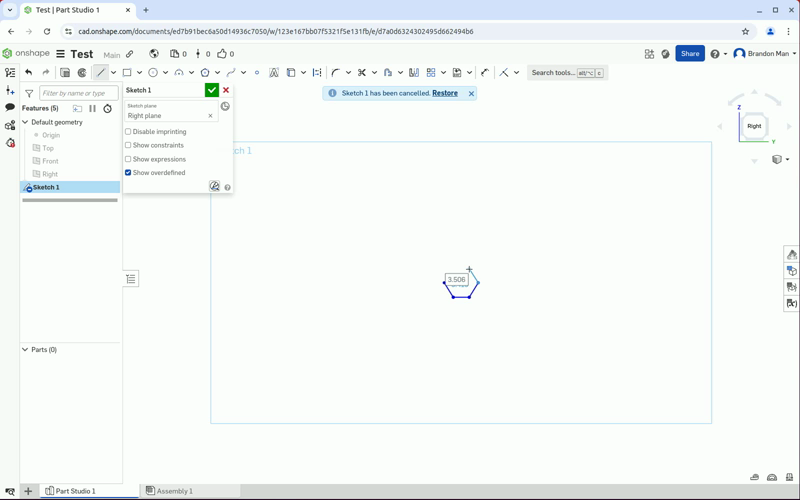
click(469, 268)
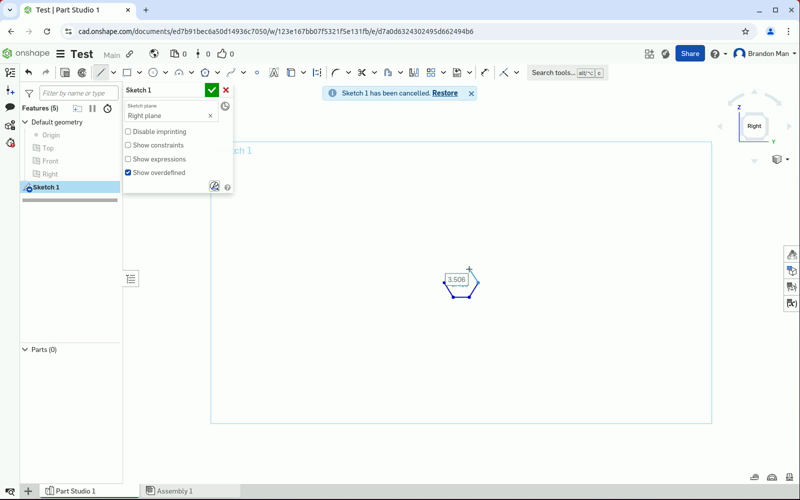
key_up(shift)
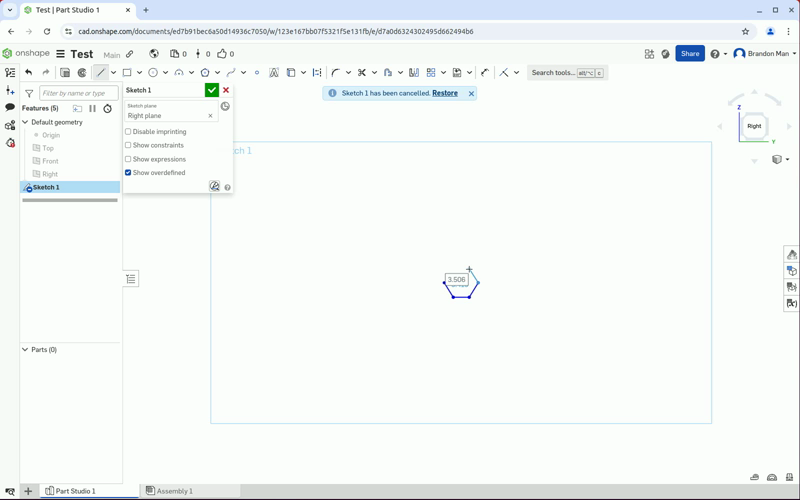
key_down(shift)
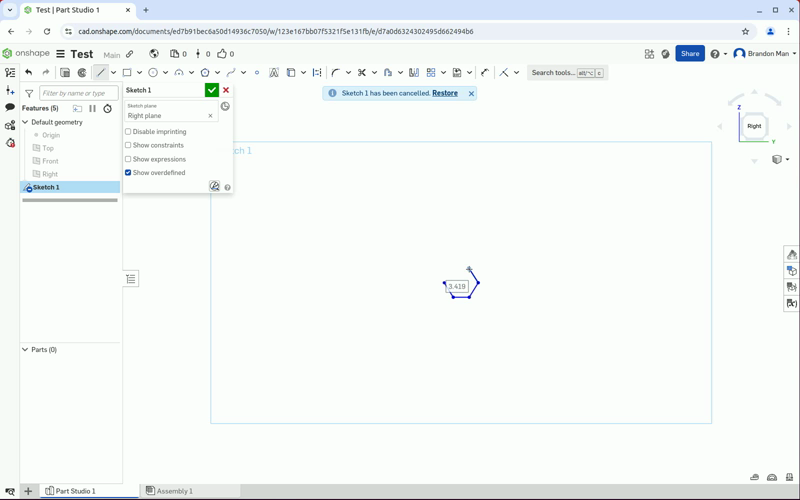
mouse_move(499, 268)
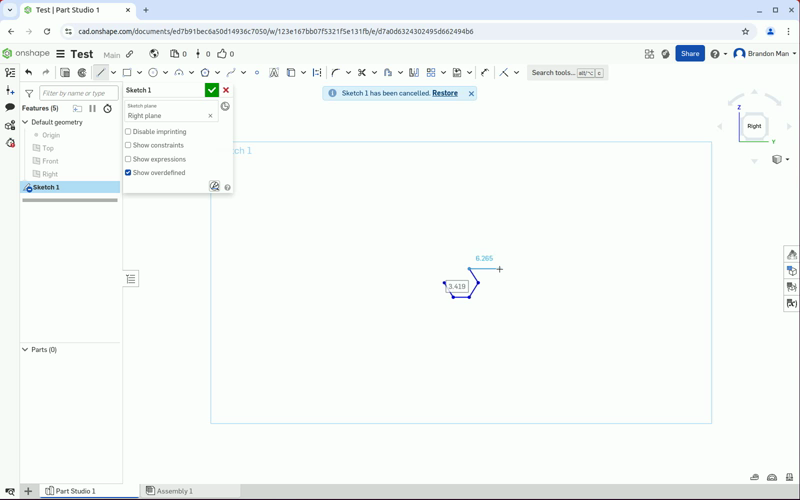
mouse_move(453, 268)
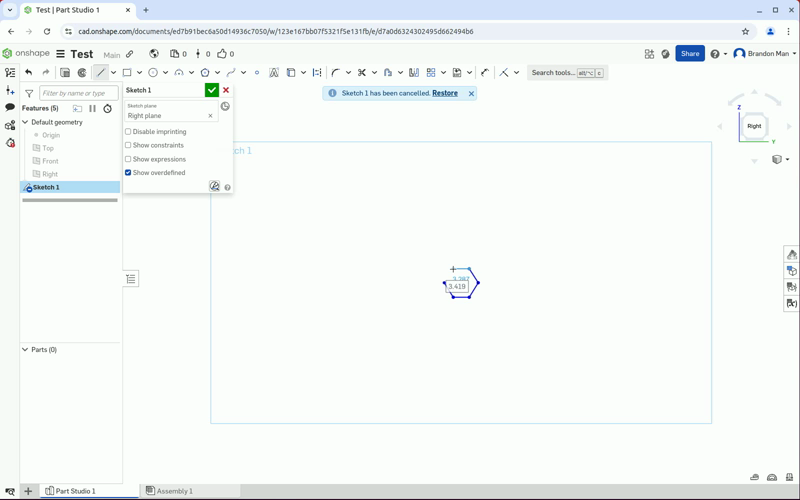
click(453, 268)
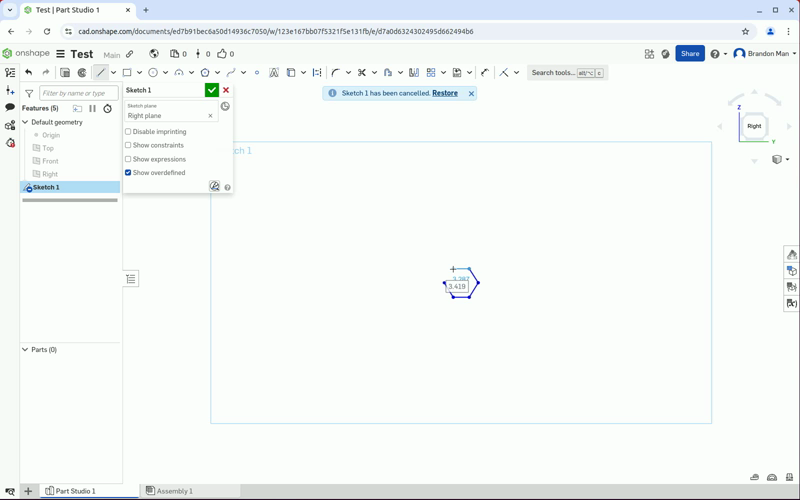
key_up(shift)
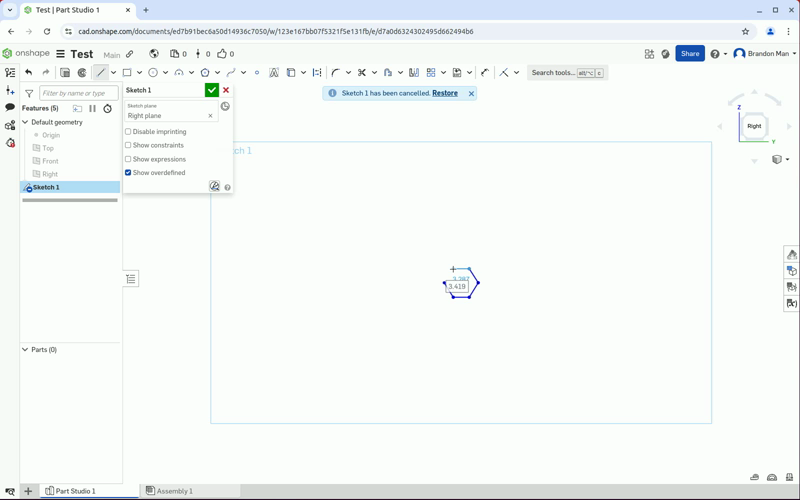
mouse_move(483, 268)
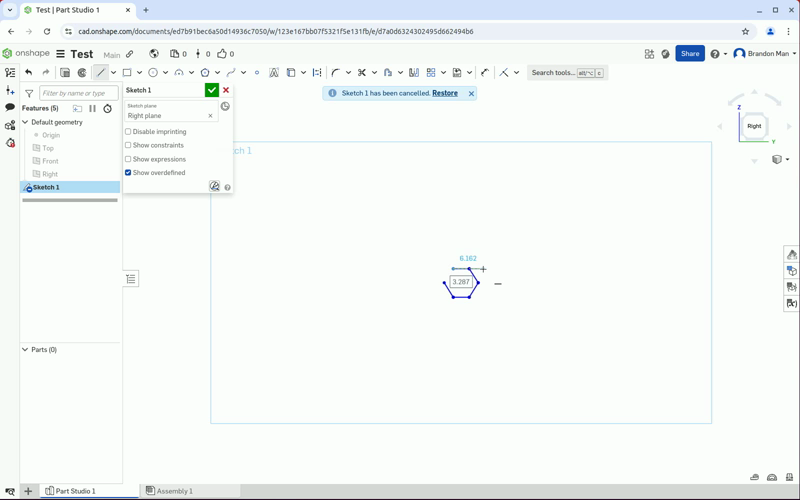
key_down(shift)
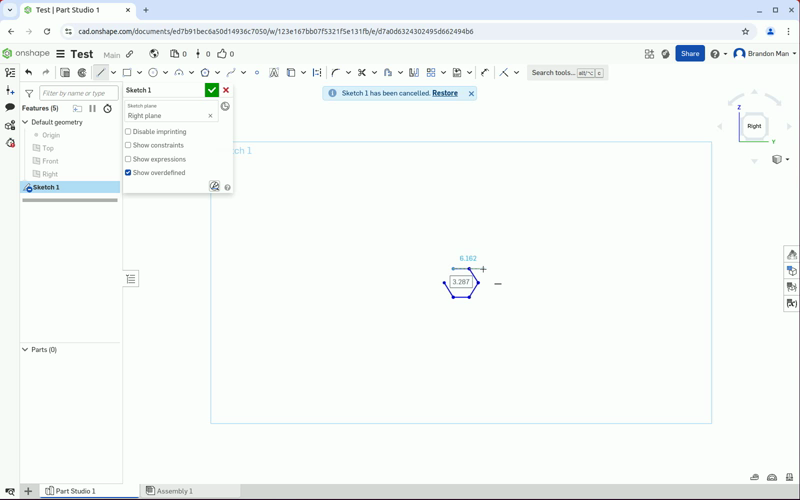
mouse_move(444, 282)
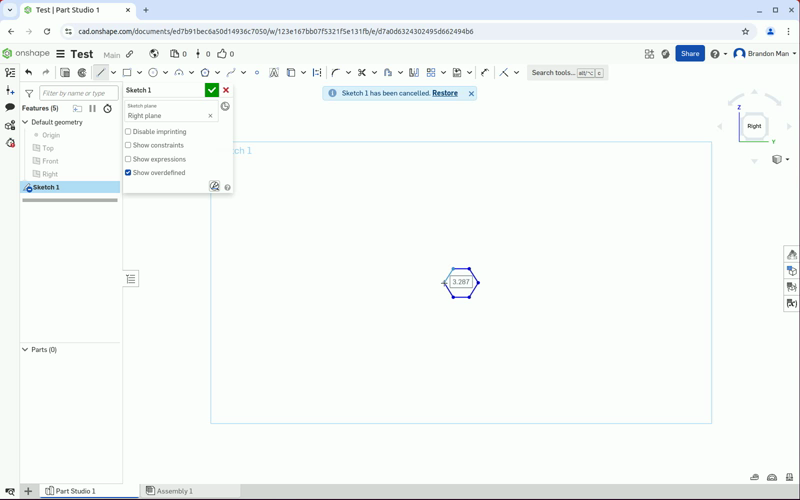
key_up(shift)
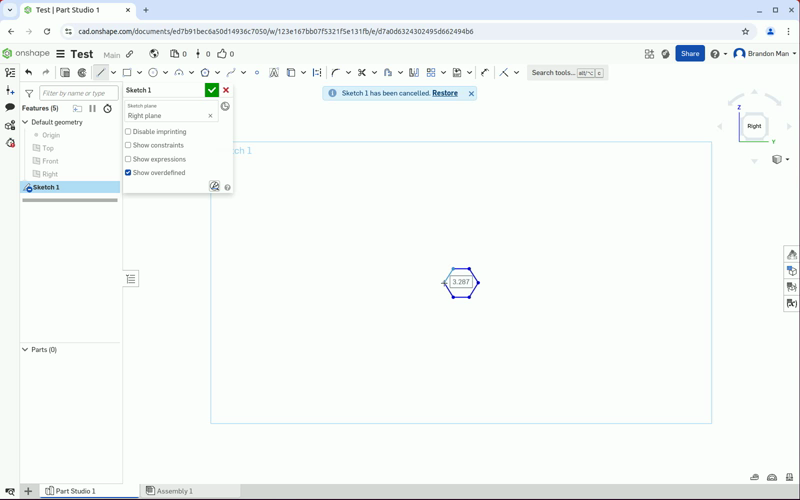
click(444, 282)
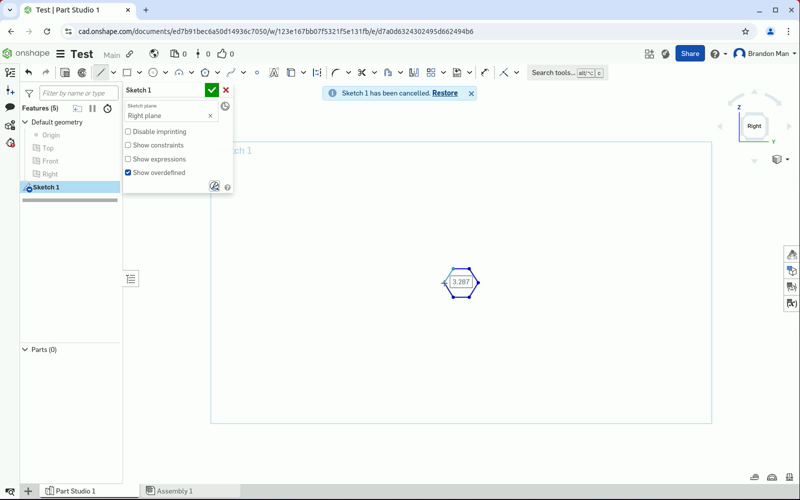
key(esc)
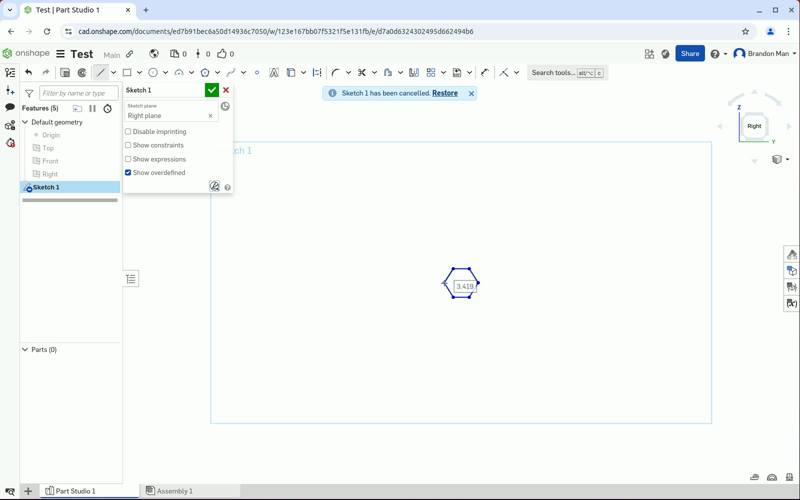
mouse_move(458, 286)
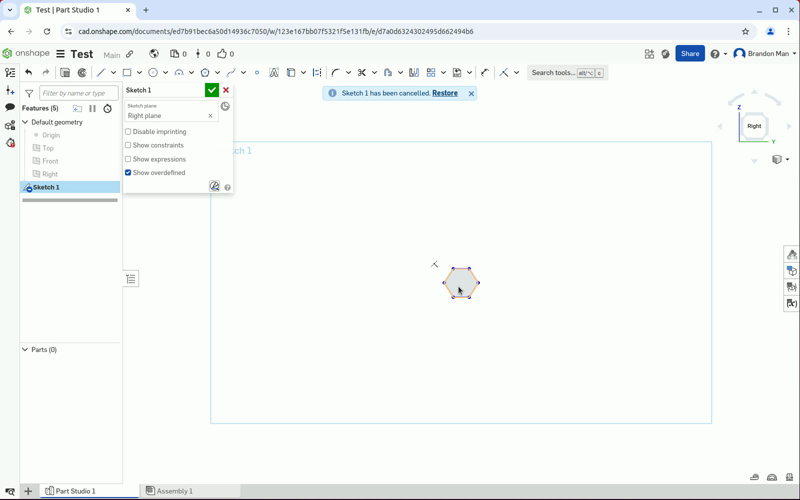
scroll(6)
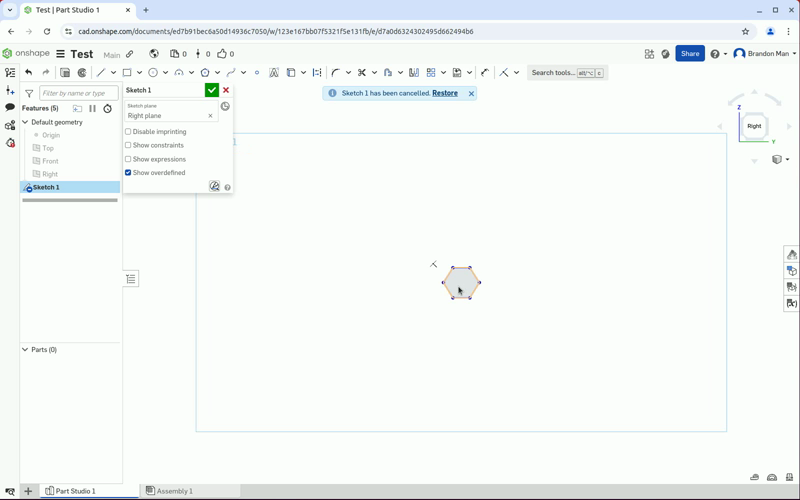
scroll(6)
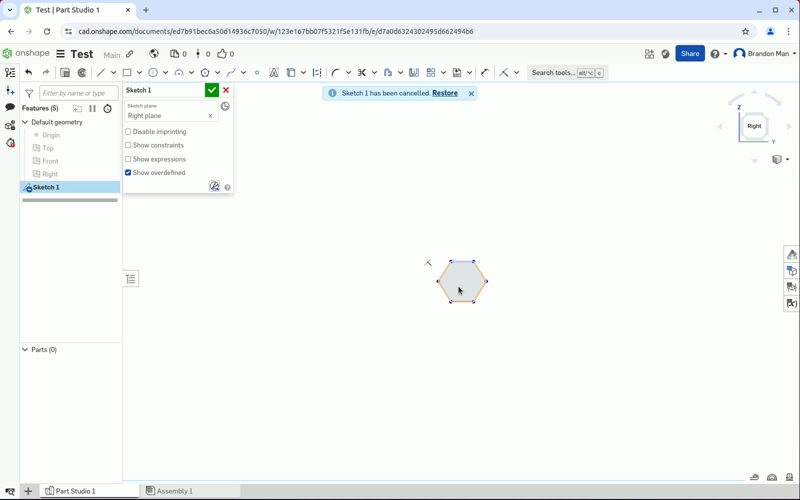
scroll(6)
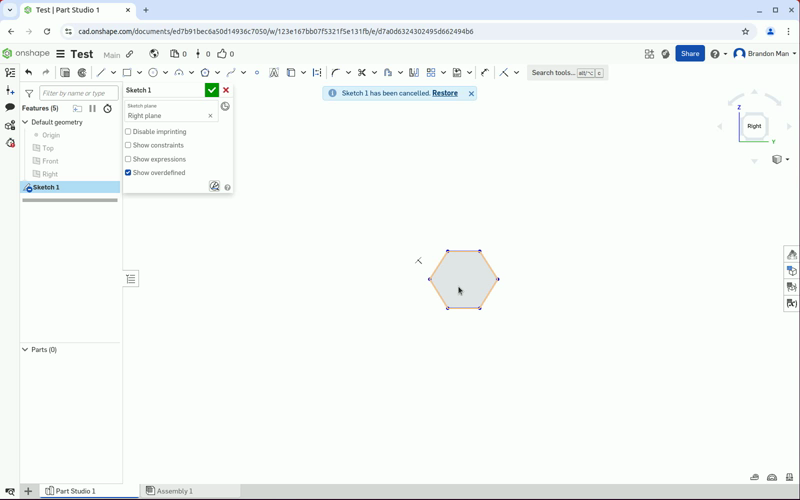
scroll(6)
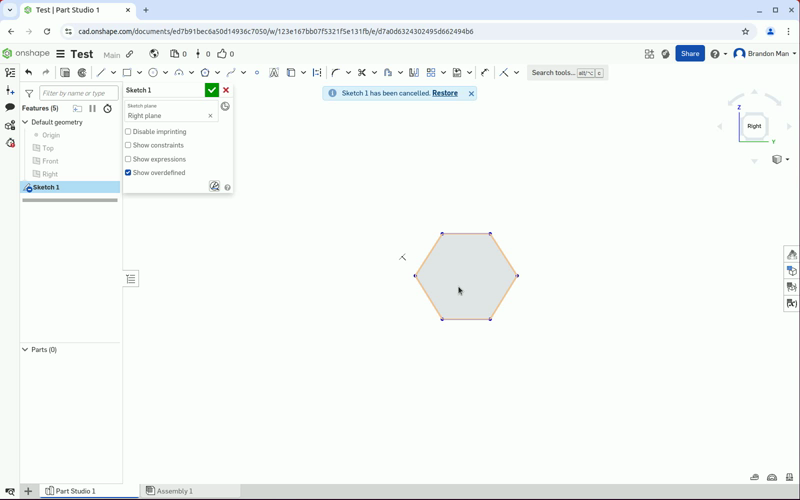
scroll(6)
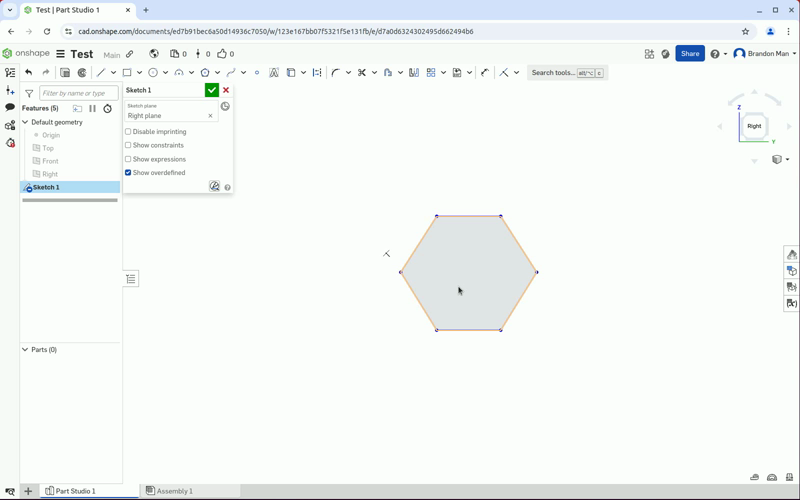
scroll(6)
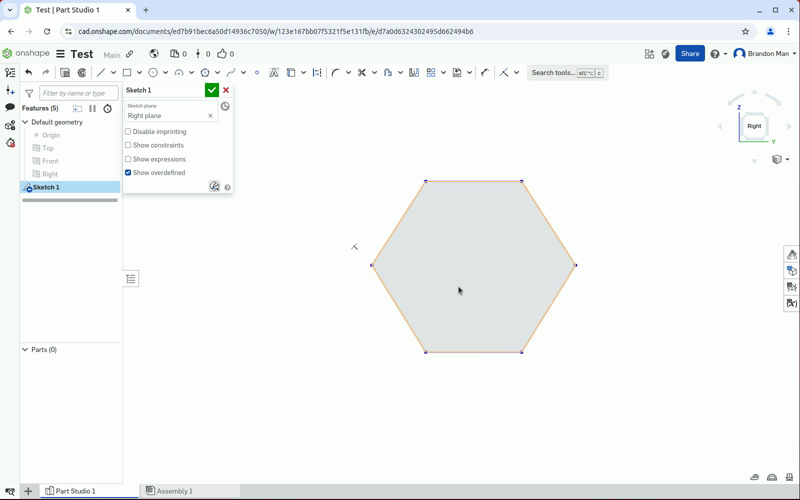
scroll(6)
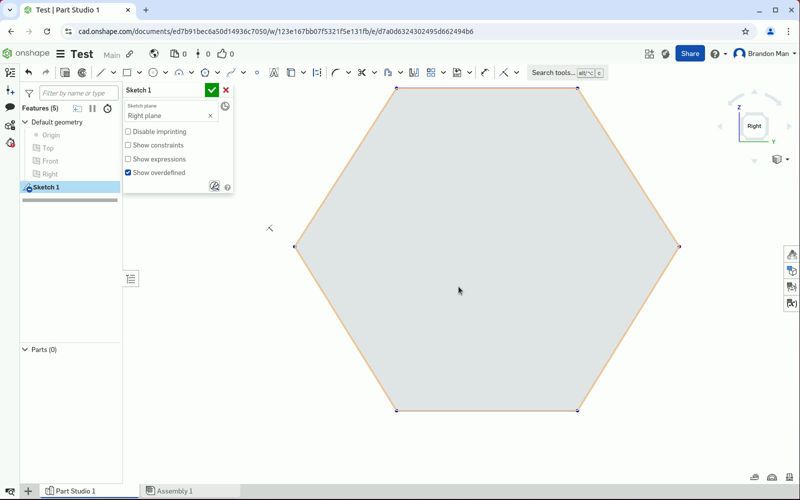
click(458, 286)
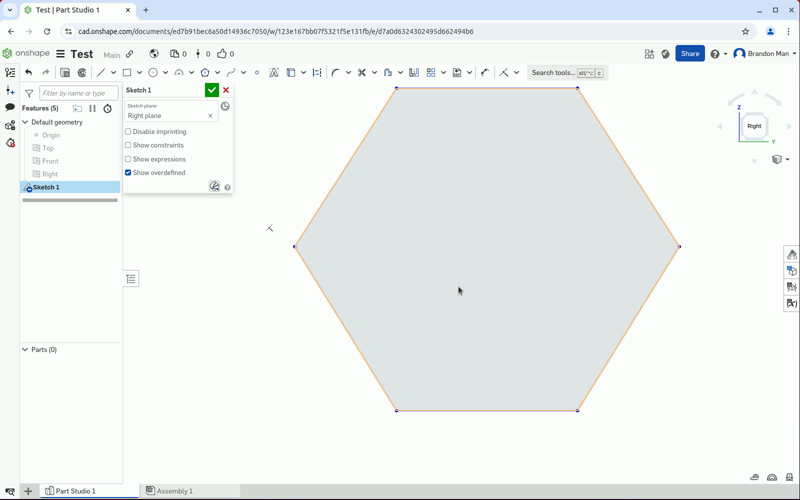
scroll(-6)
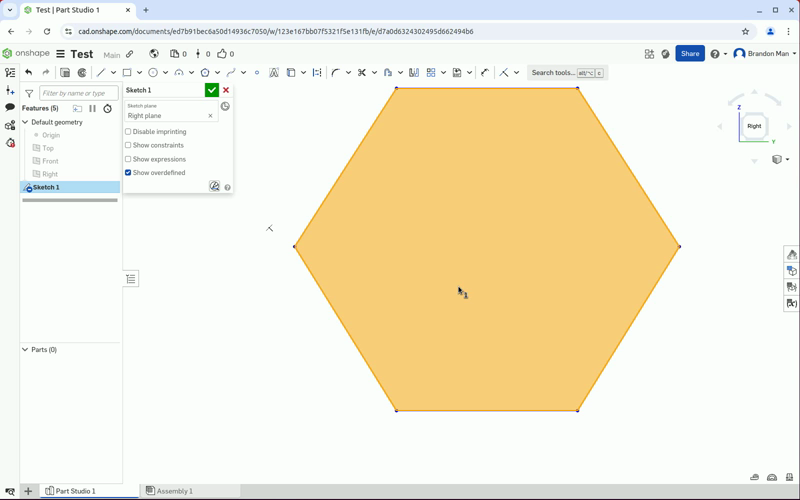
scroll(-6)
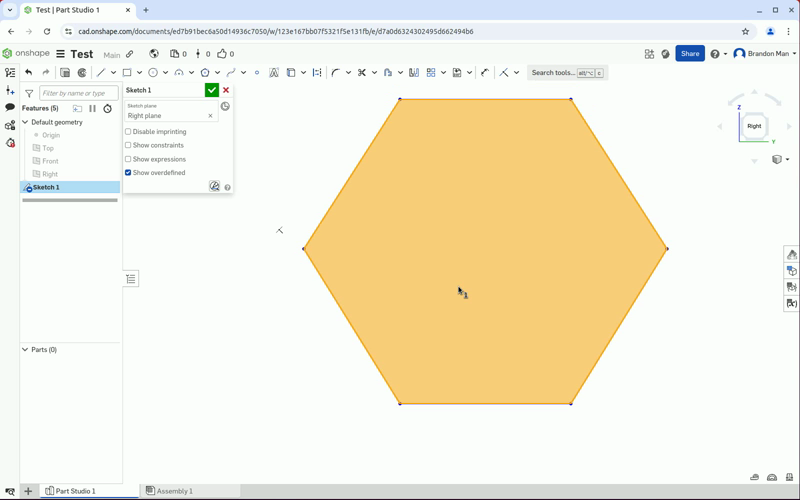
scroll(-6)
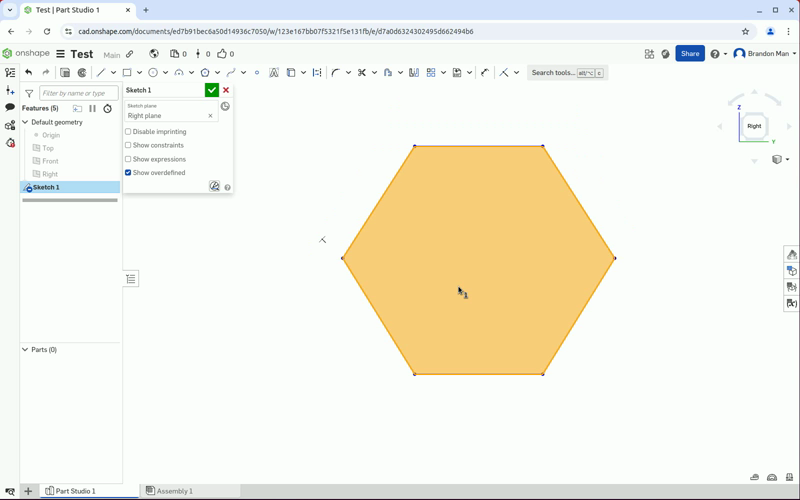
scroll(-6)
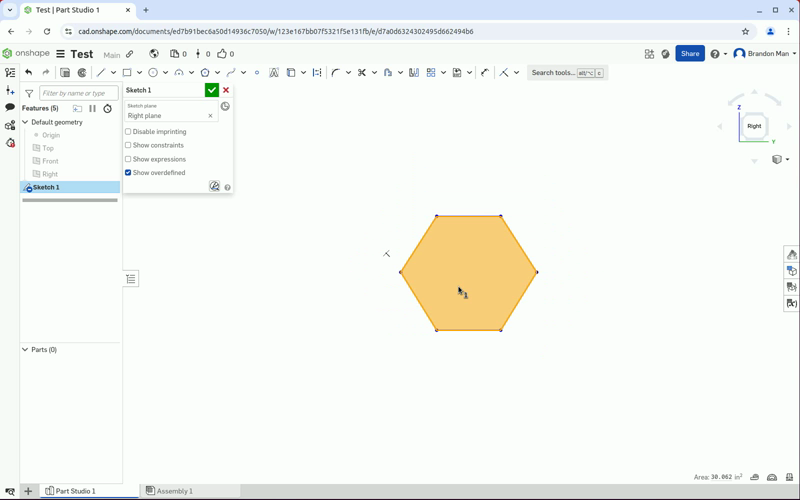
scroll(-6)
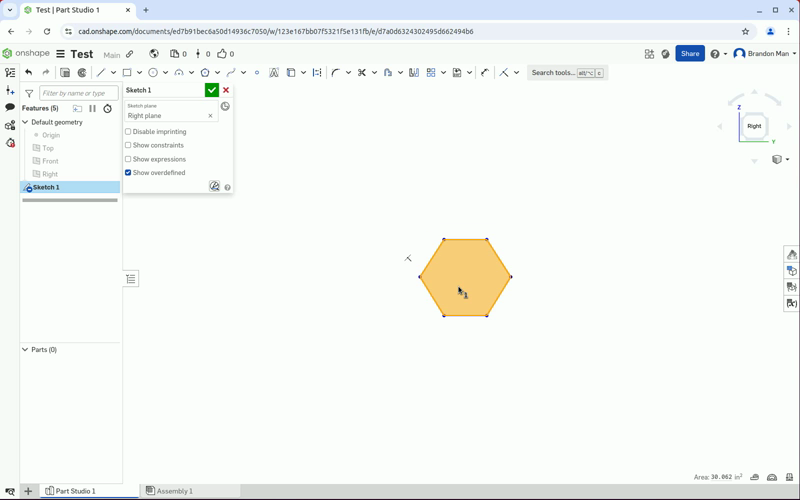
scroll(-6)
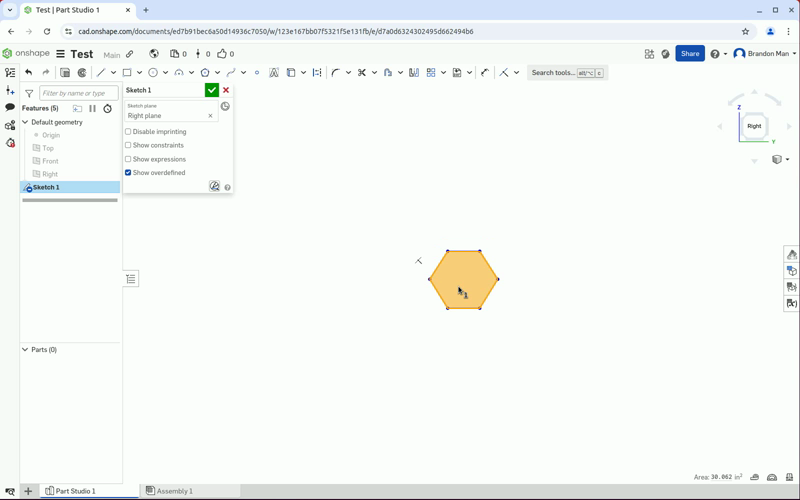
scroll(-6)
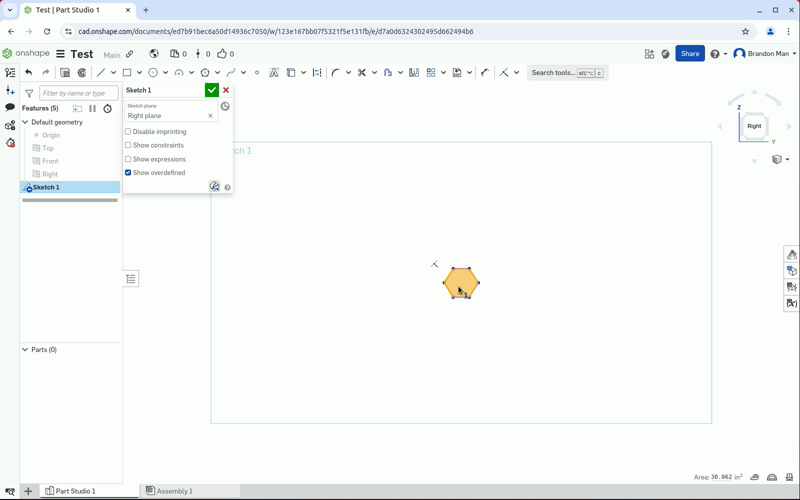
mouse_move(73, 352)
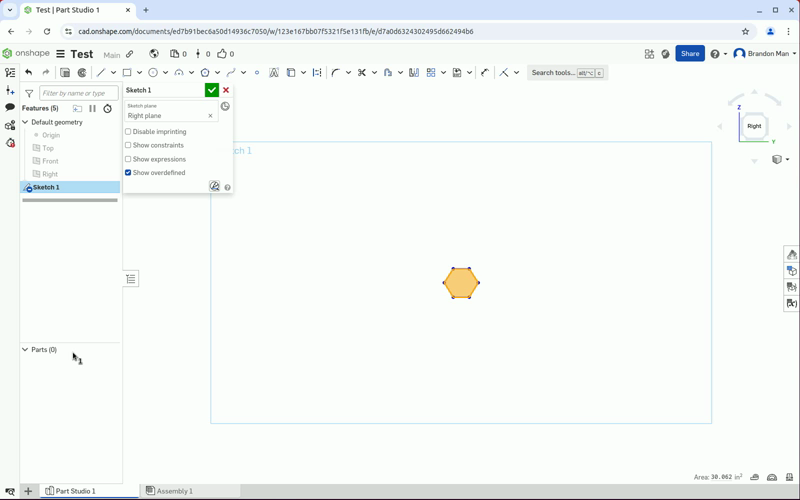
key(shift+y)
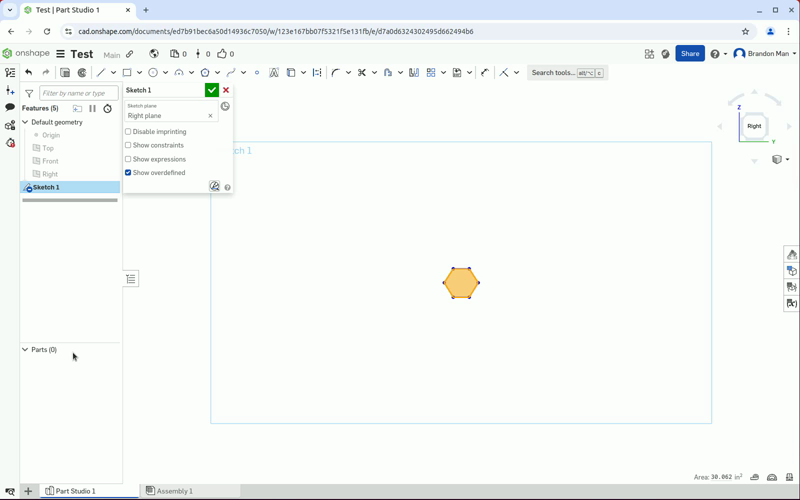
key(shift+e)
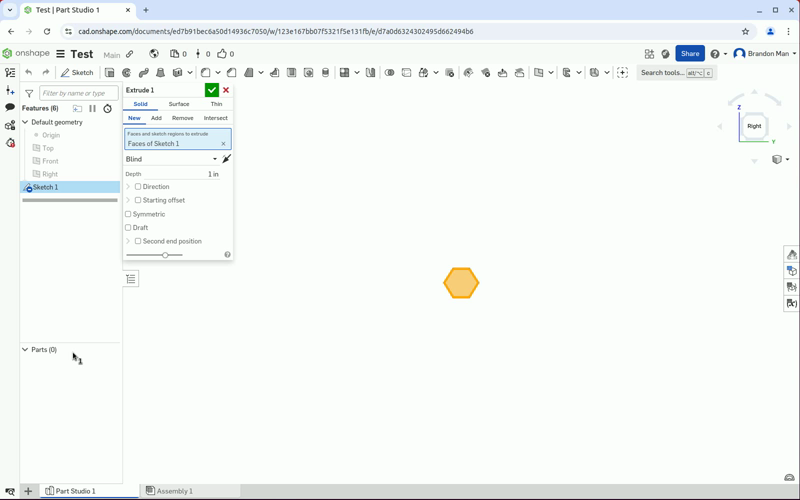
mouse_move(143, 106)
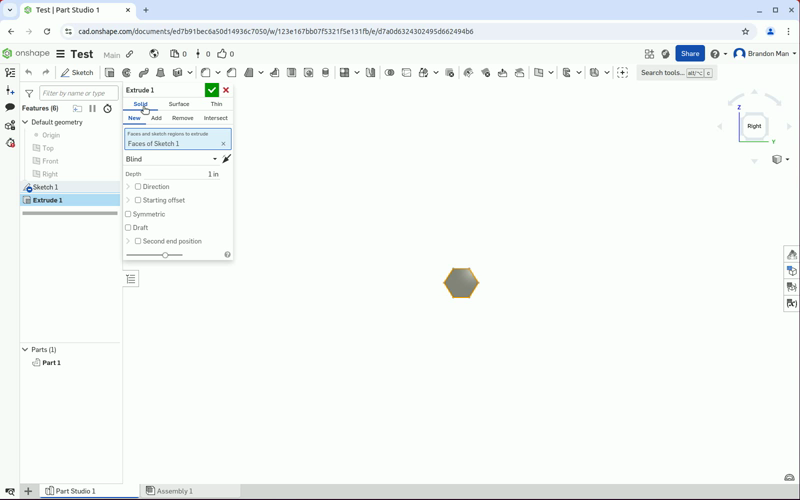
click(143, 106)
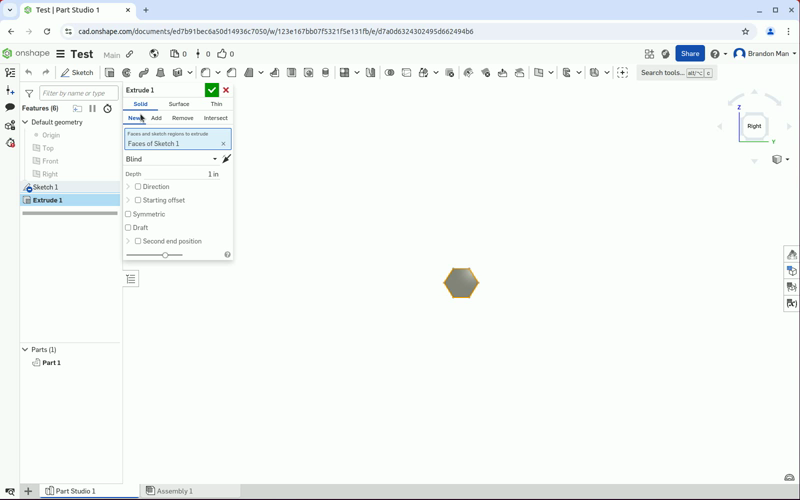
mouse_move(137, 120)
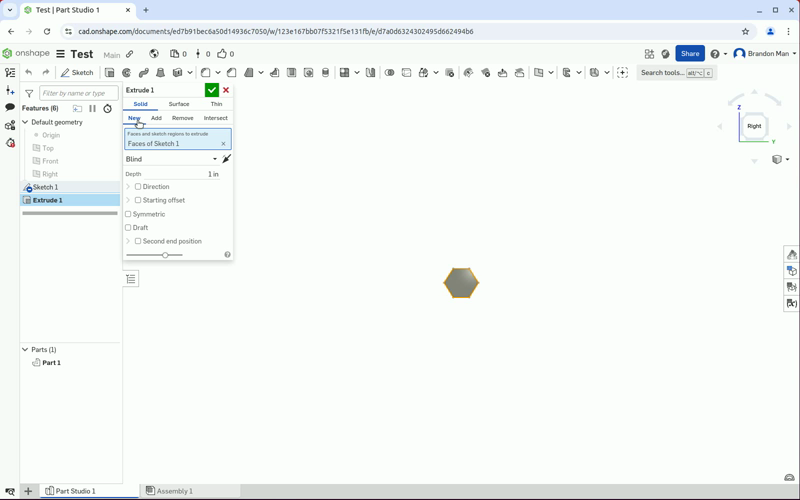
click(137, 120)
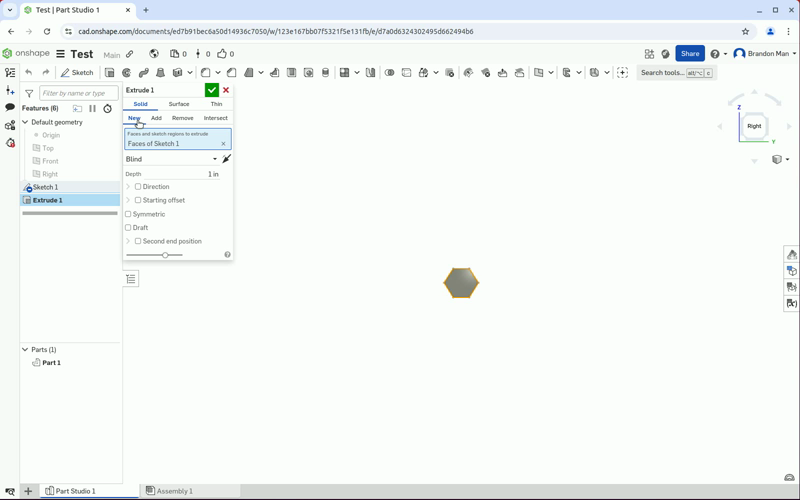
key(tab, 4)
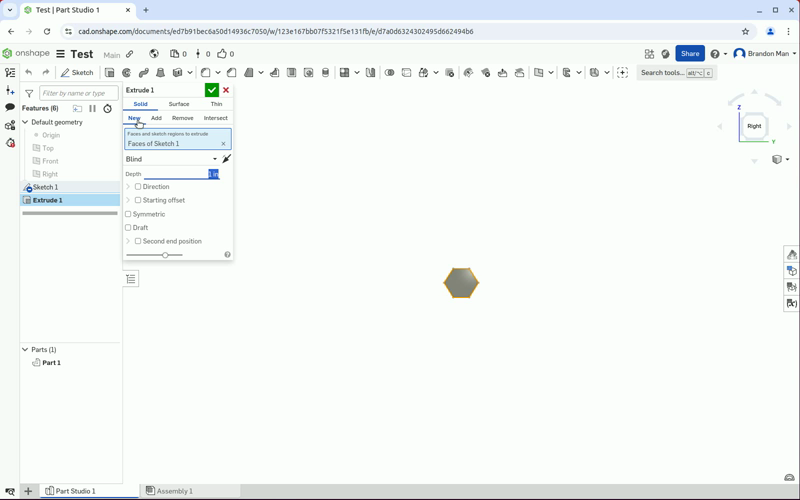
text(1.685)
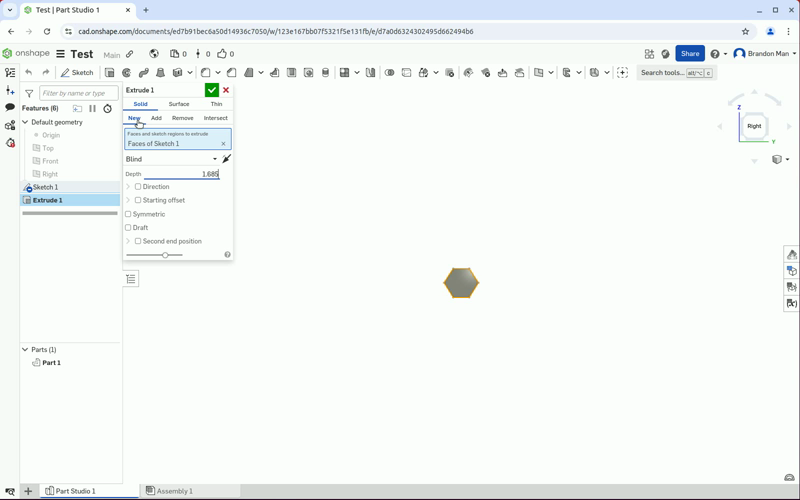
key(enter)
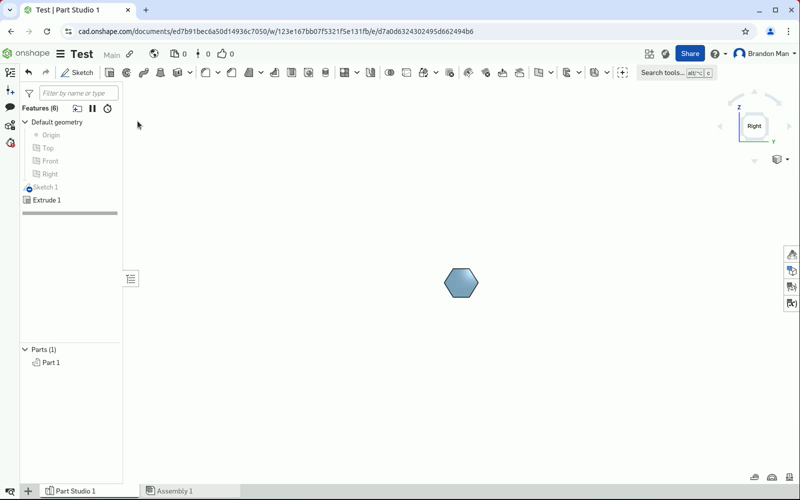
key(shift+h)
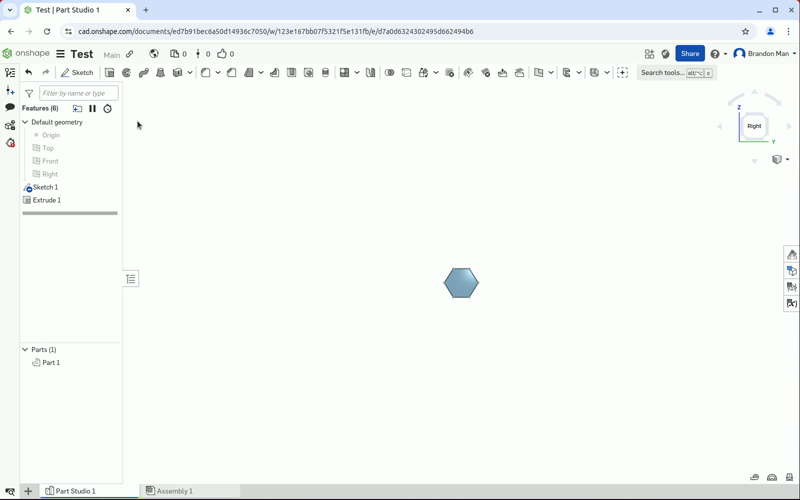
key(shift+h)
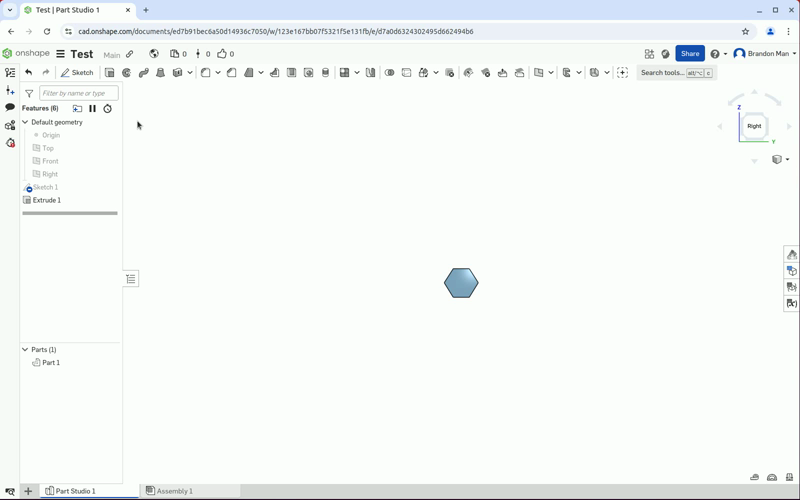
mouse_move(73, 189)
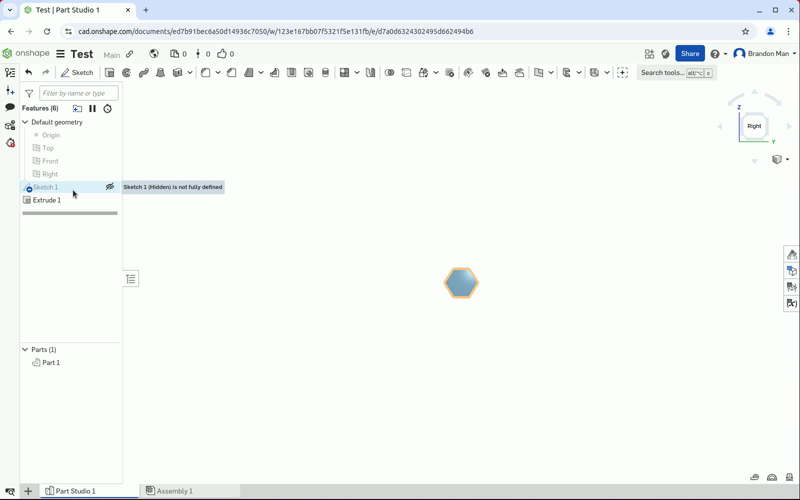
click(73, 189)
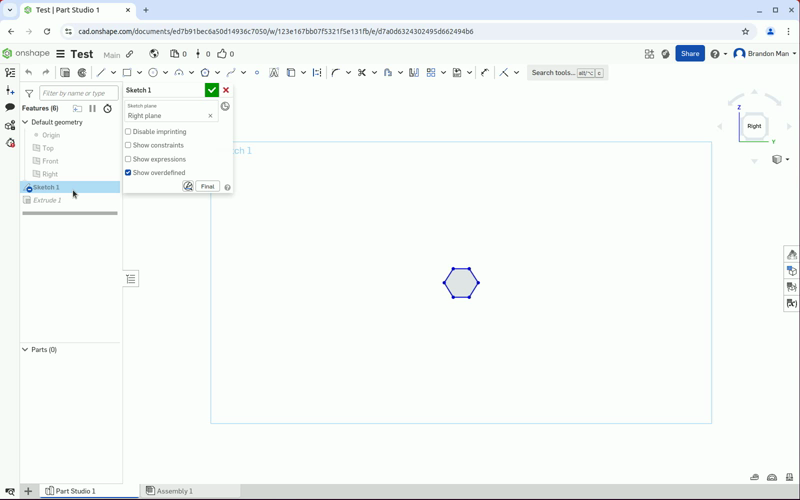
mouse_move(229, 92)
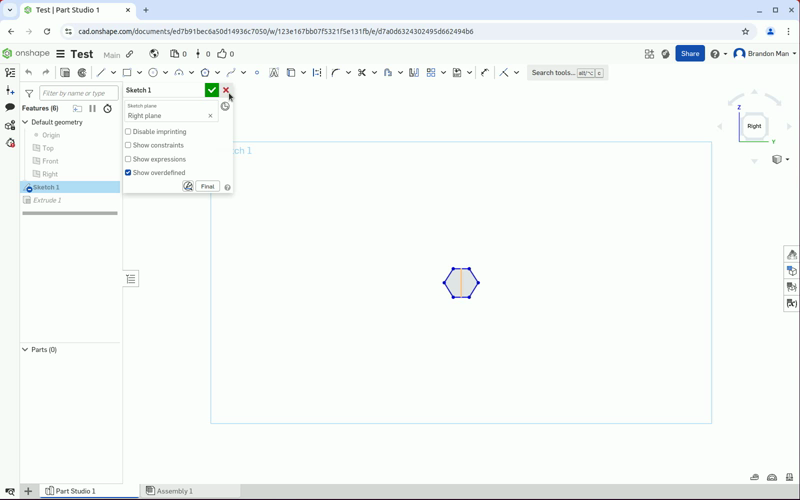
click(229, 92)
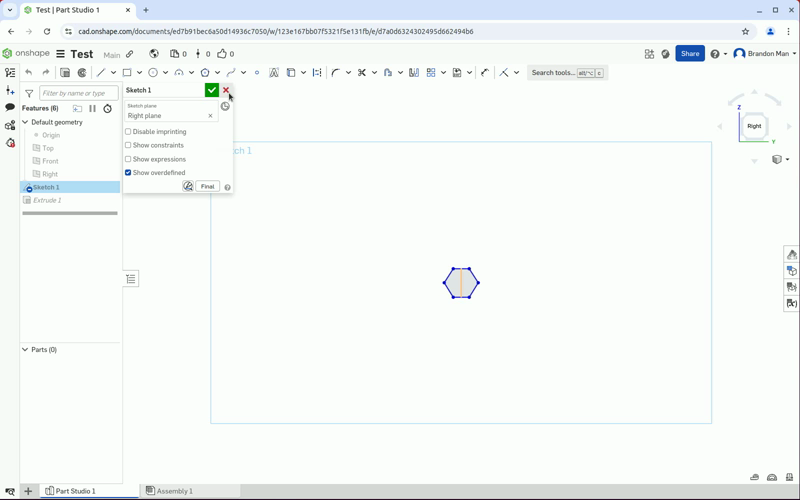
key(shift+s)
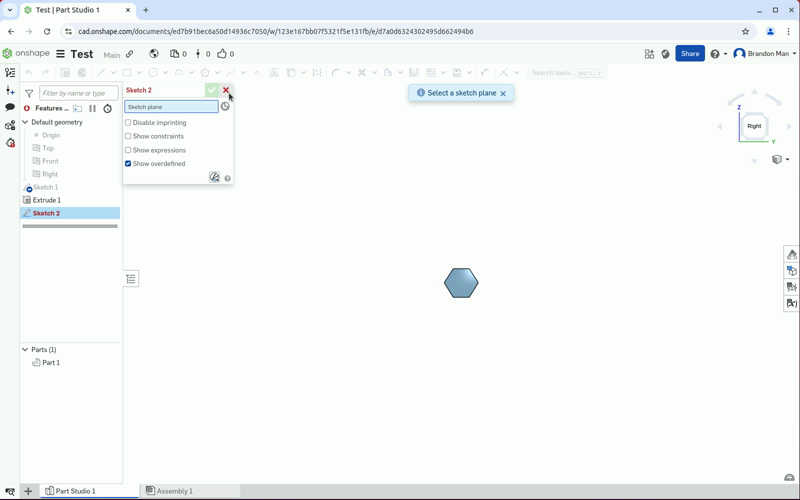
mouse_move(73, 176)
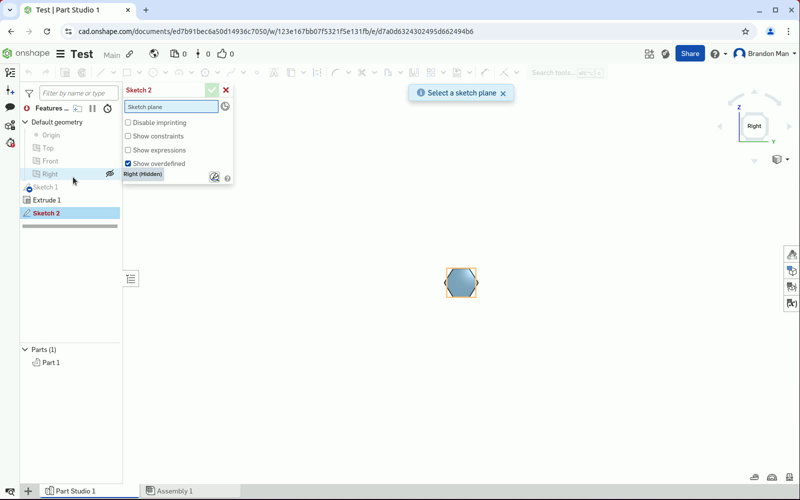
click(73, 176)
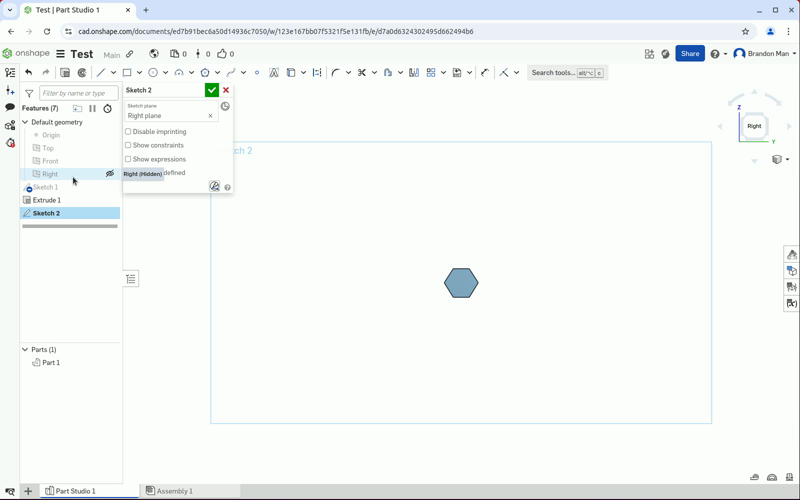
mouse_move(73, 352)
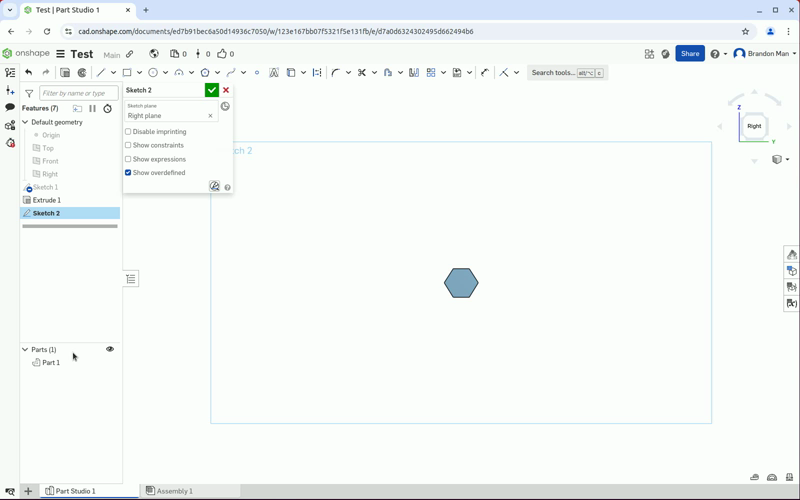
key(y)
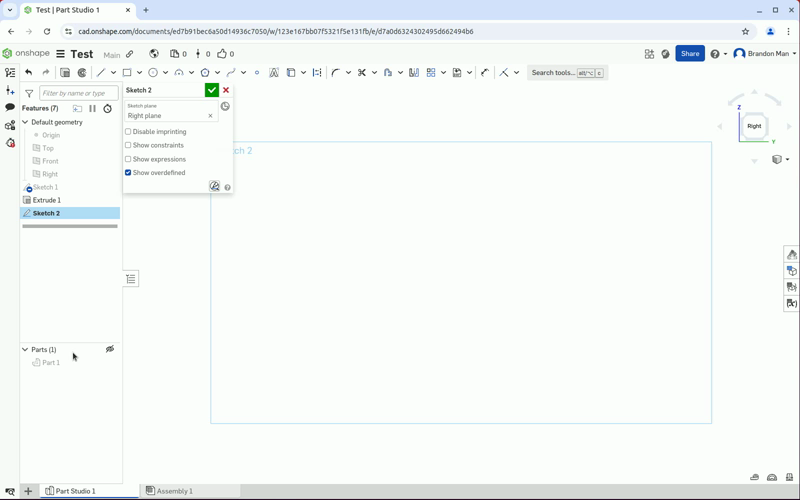
key(c)
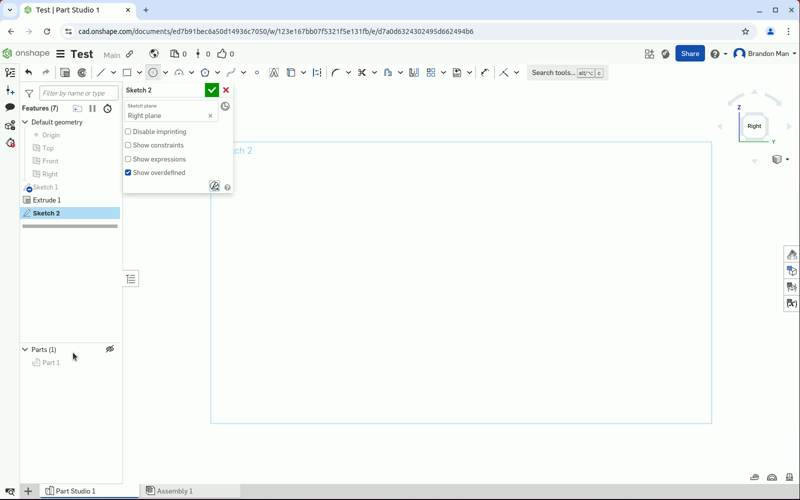
key_down(shift)
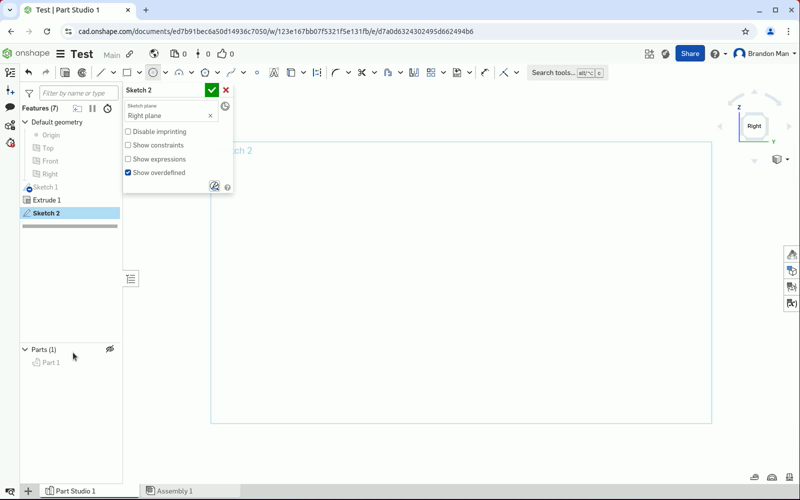
mouse_move(461, 282)
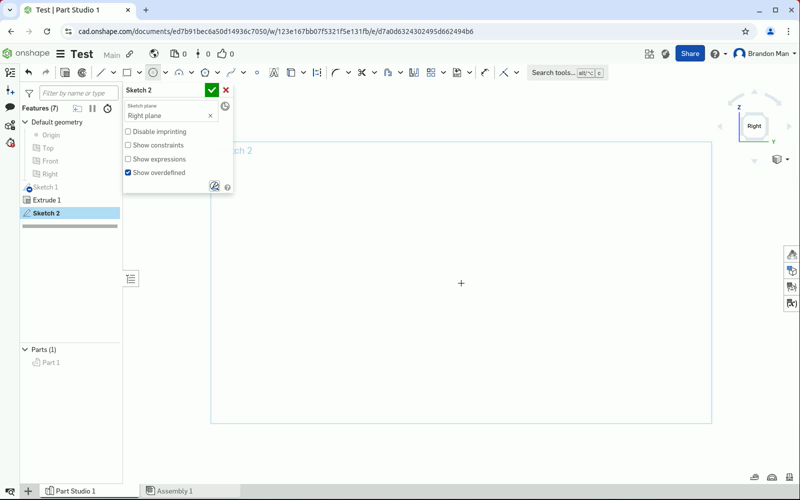
click(461, 282)
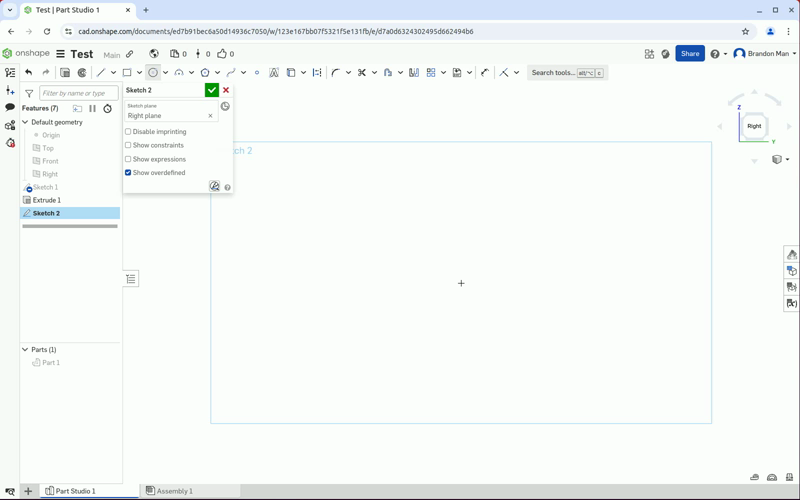
key_up(shift)
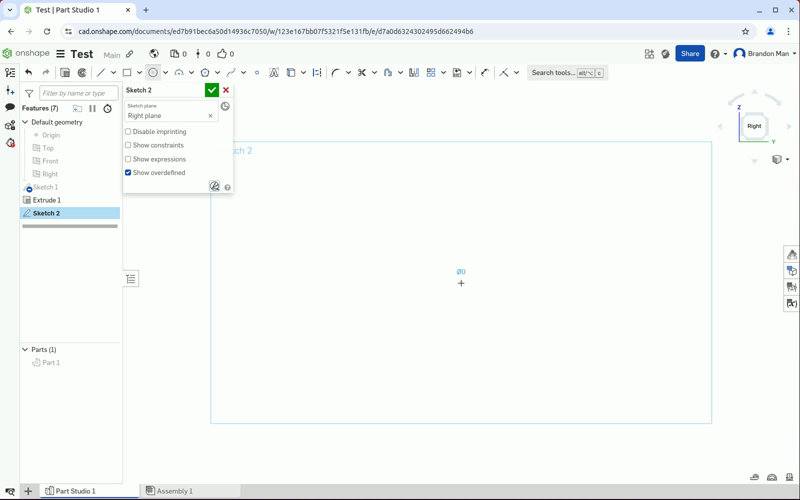
mouse_move(468, 282)
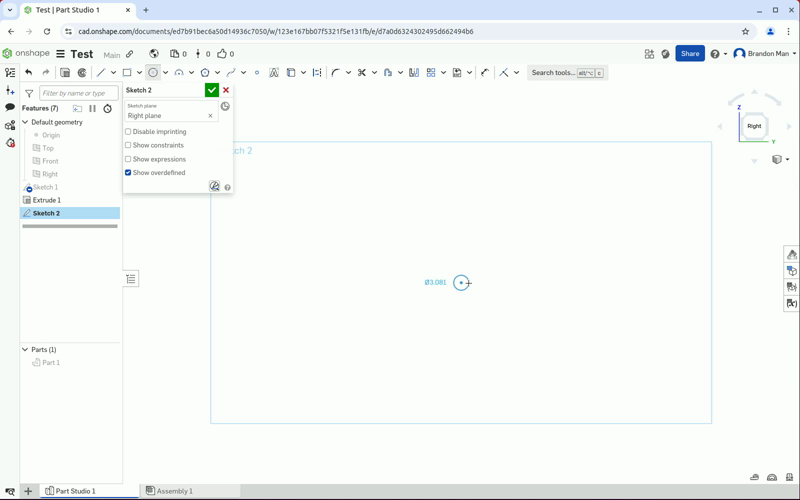
click(468, 282)
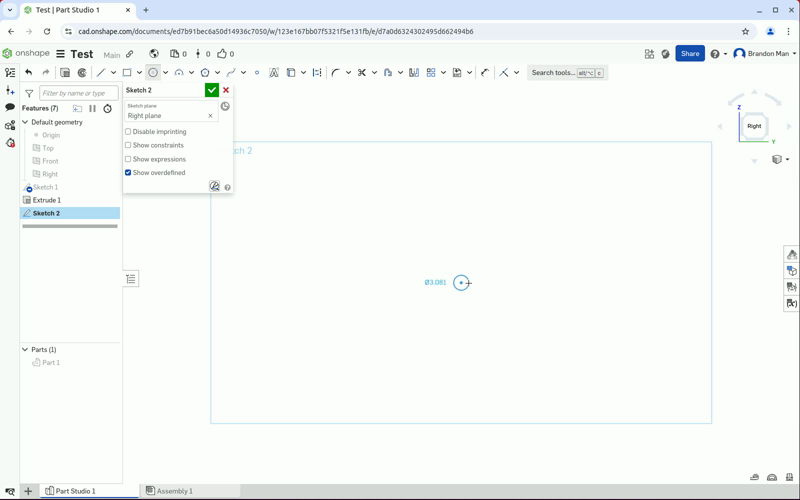
key(esc)
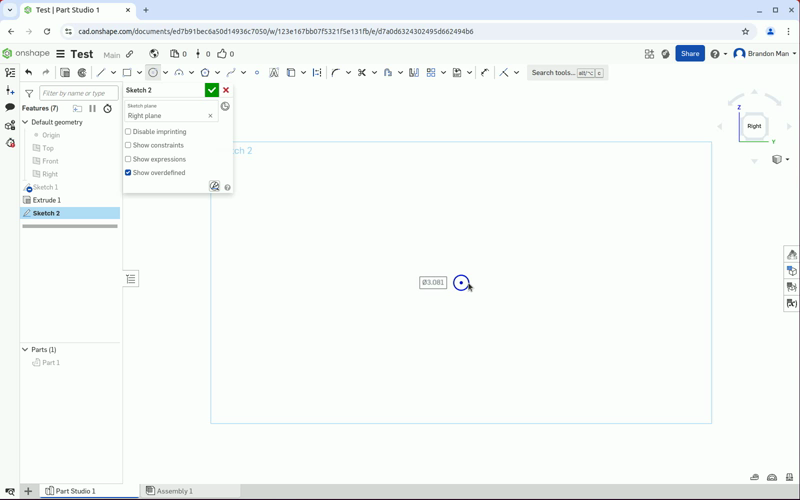
mouse_move(457, 286)
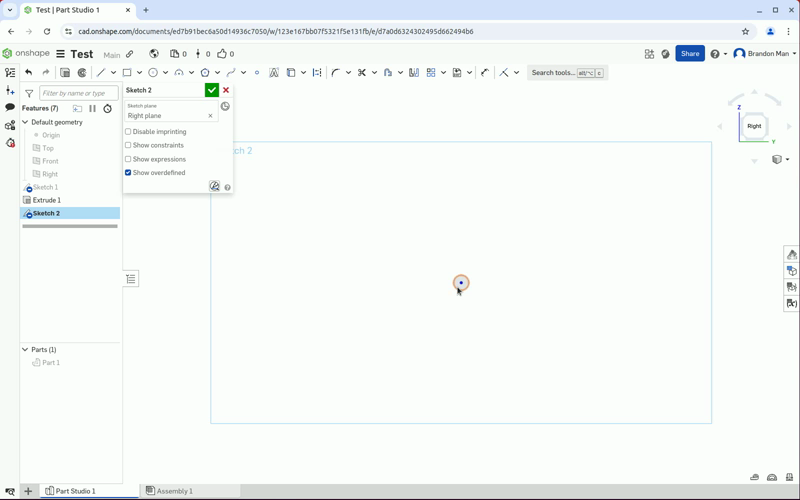
scroll(6)
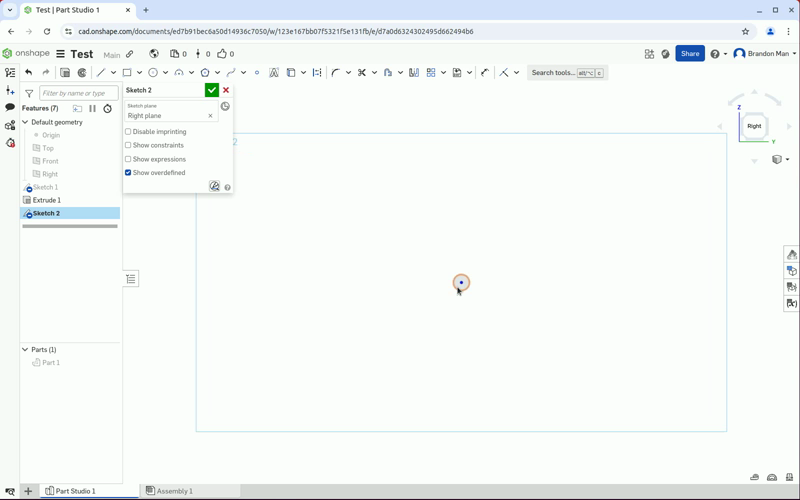
scroll(6)
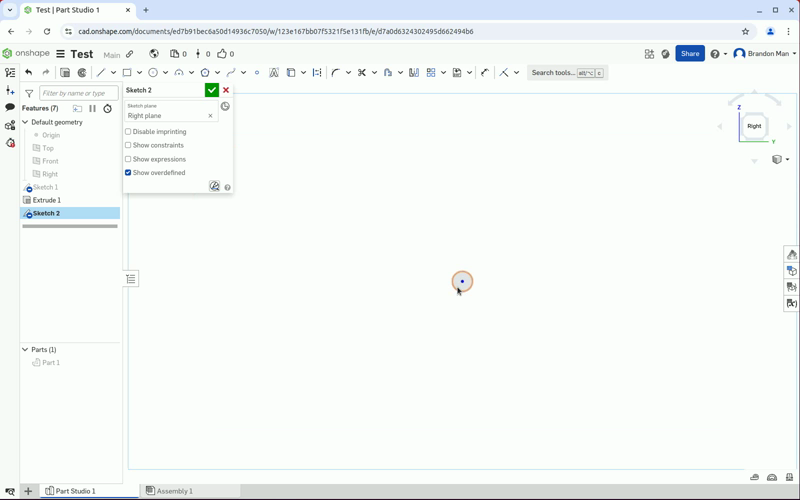
scroll(6)
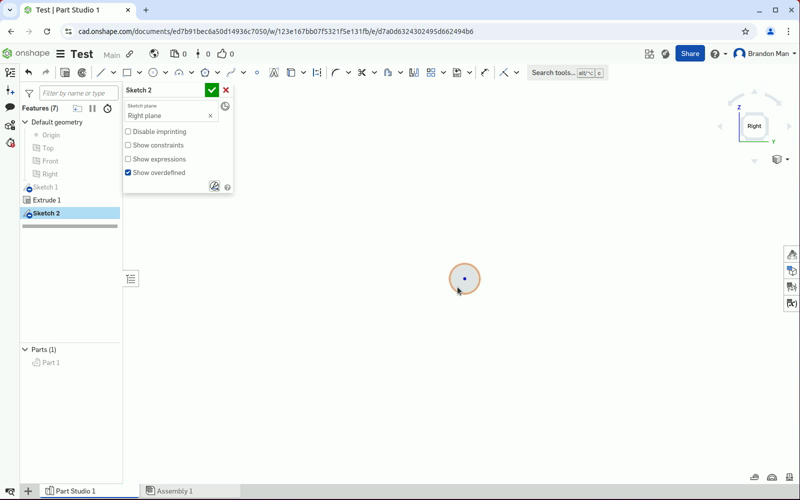
scroll(6)
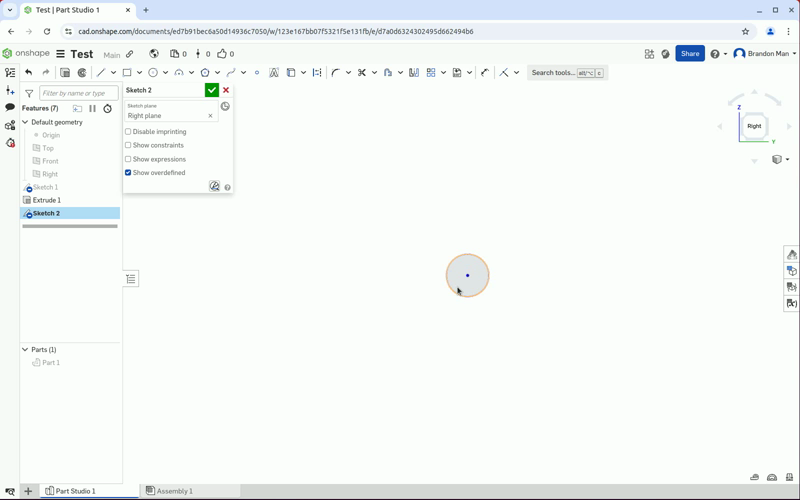
scroll(6)
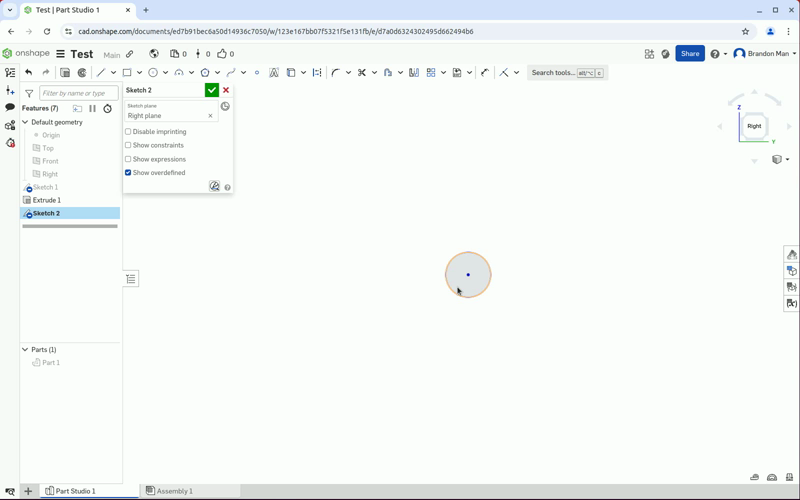
scroll(6)
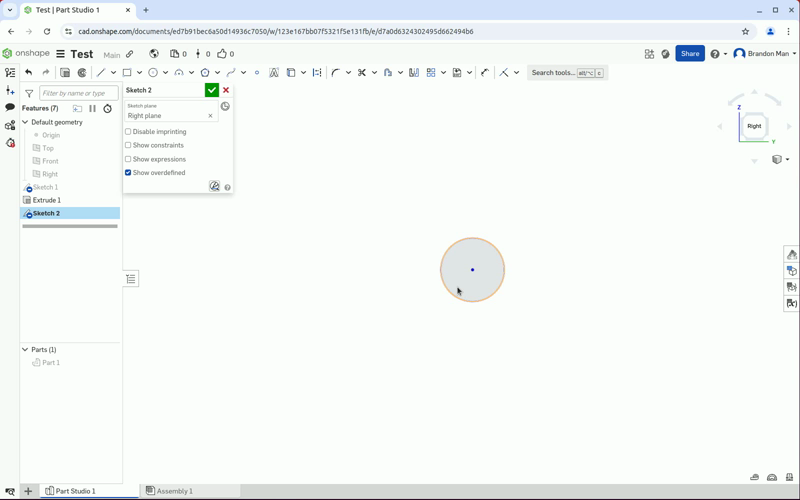
scroll(6)
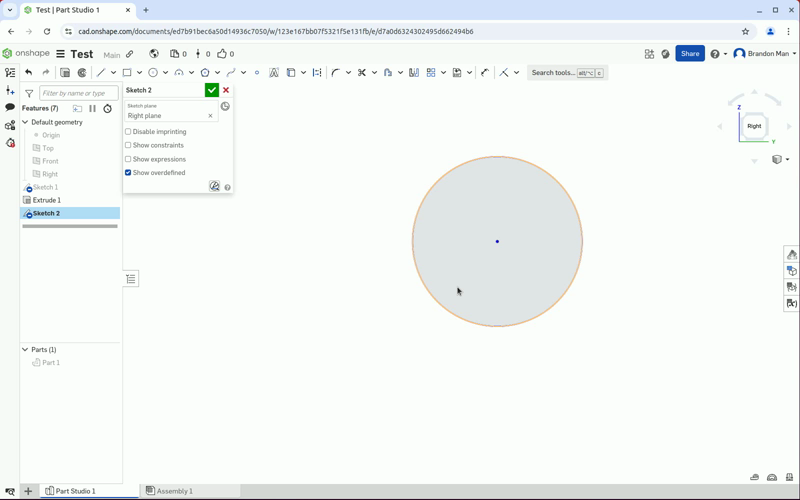
click(457, 286)
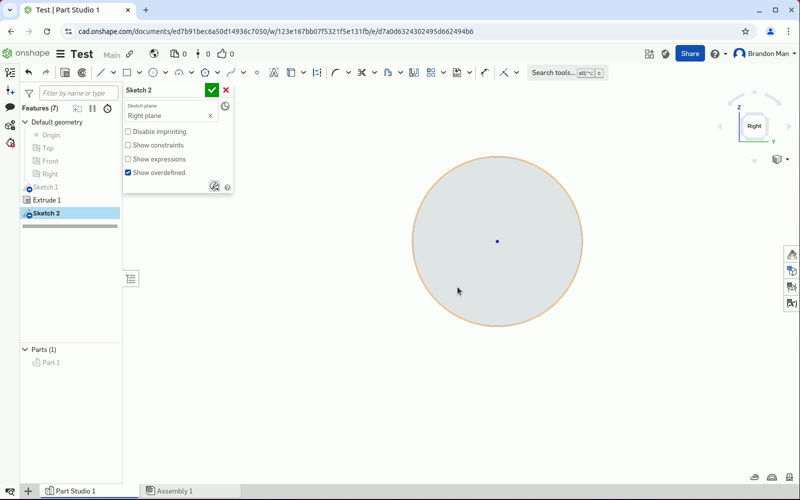
scroll(-6)
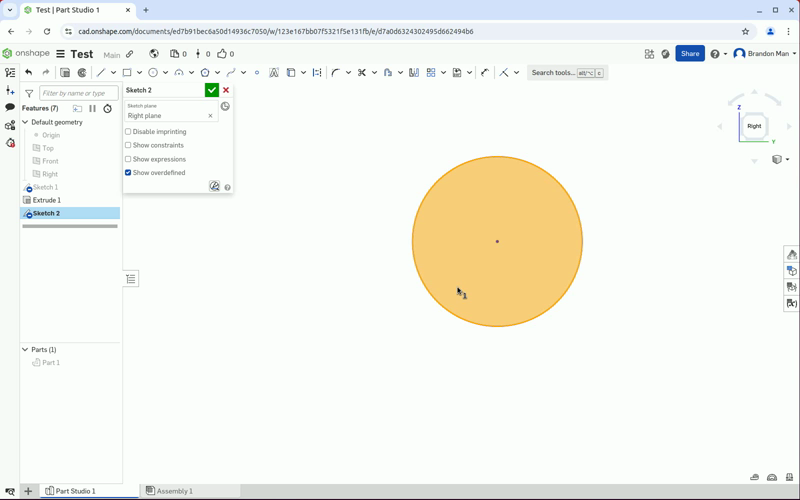
scroll(-6)
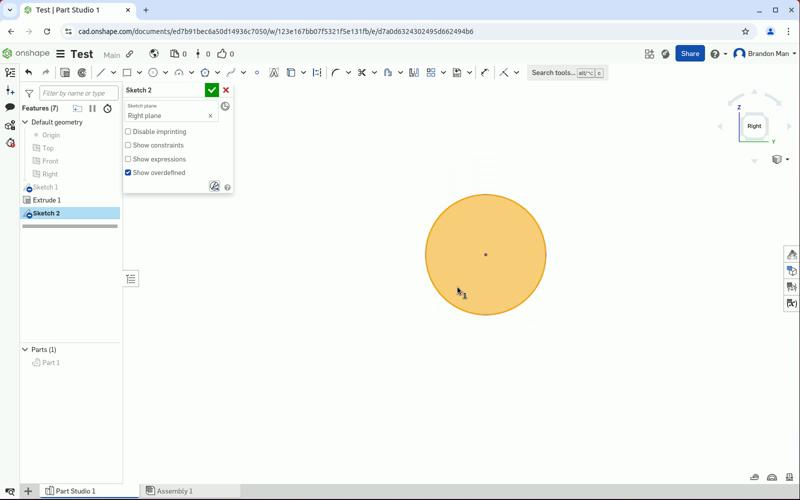
scroll(-6)
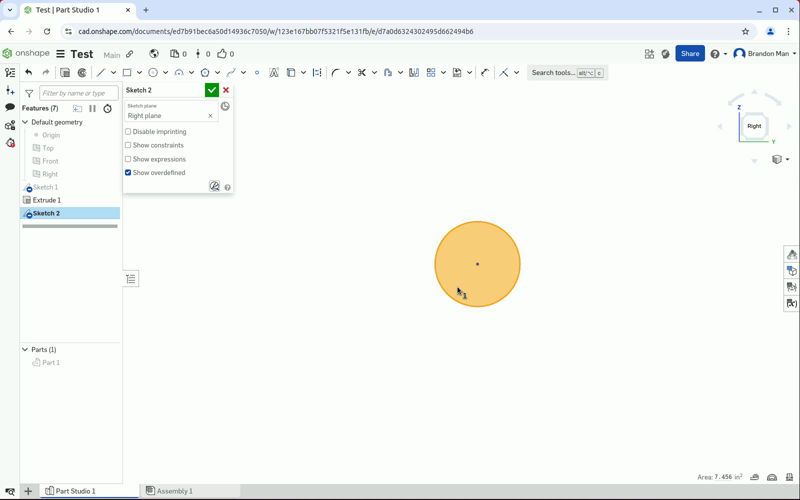
scroll(-6)
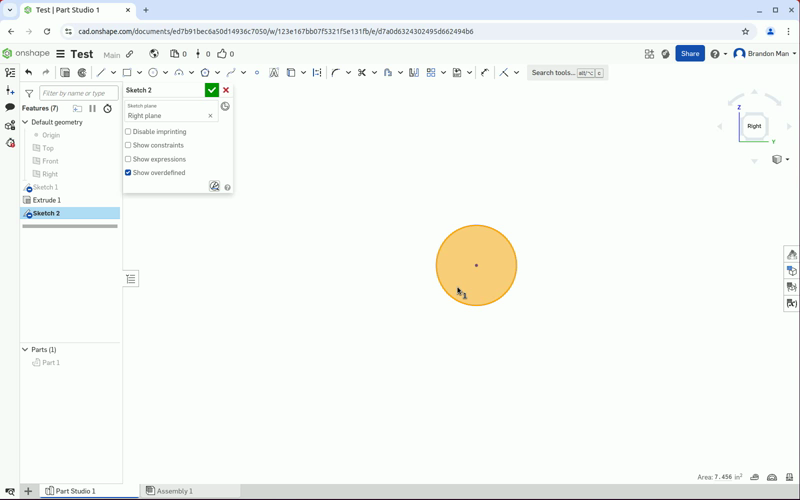
scroll(-6)
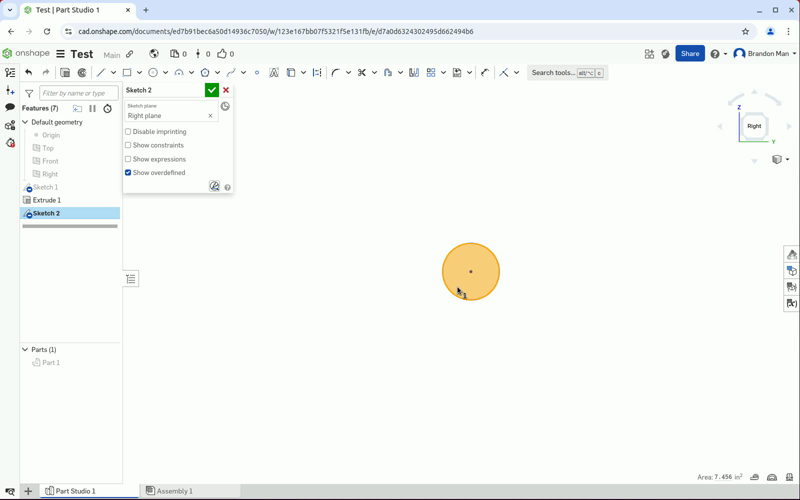
scroll(-6)
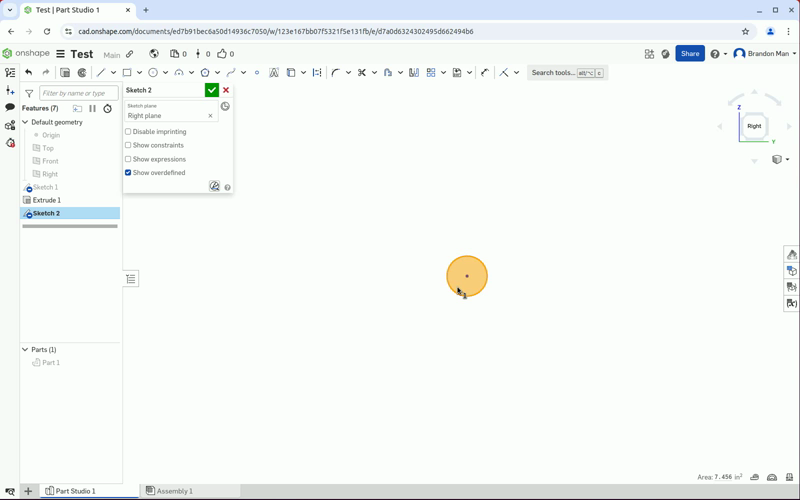
scroll(-6)
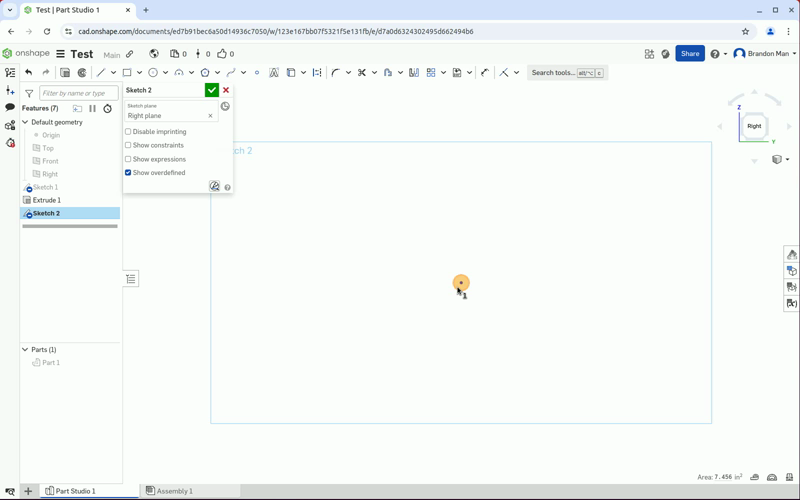
mouse_move(73, 352)
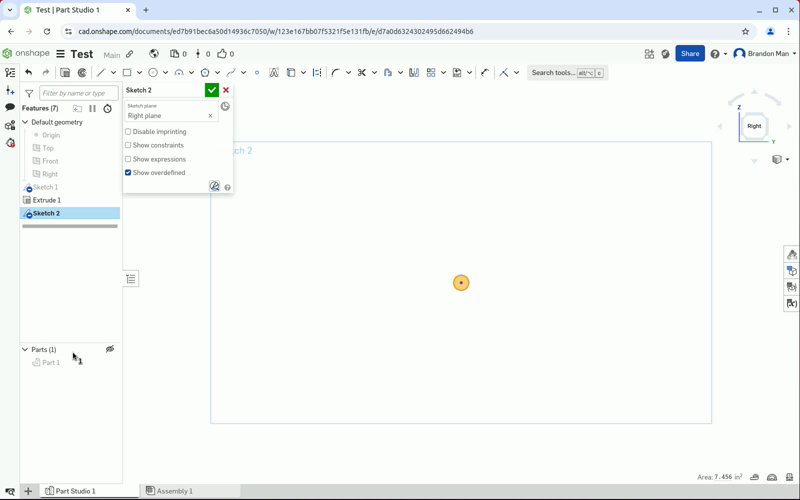
key(shift+y)
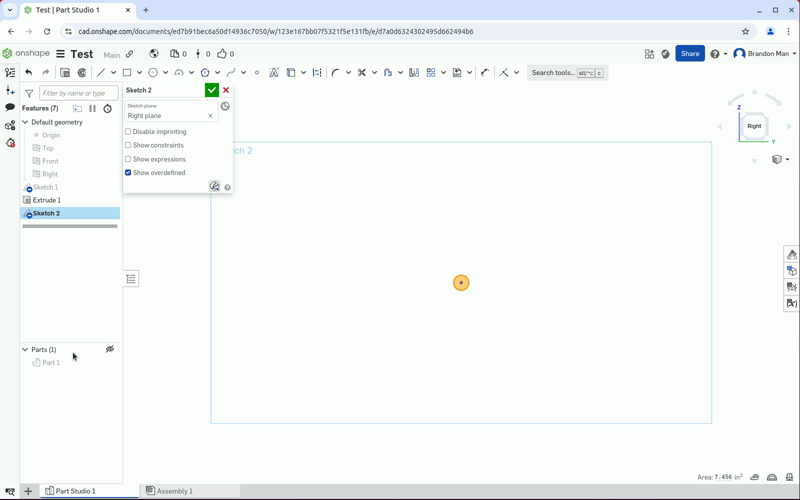
key(shift+e)
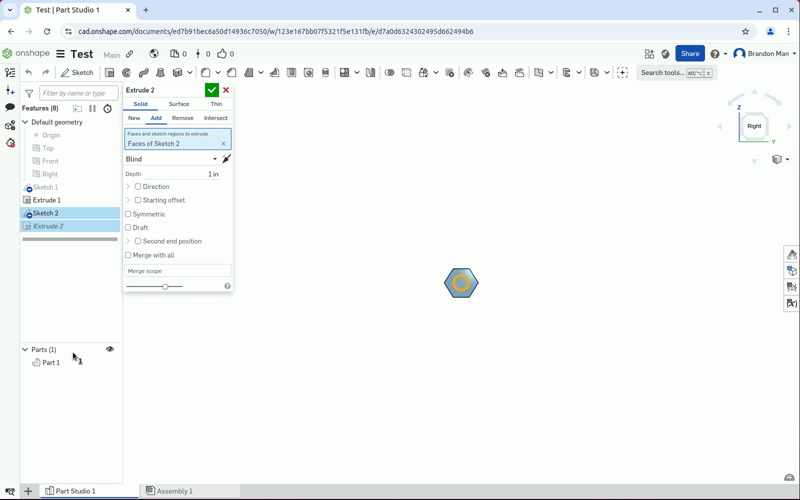
mouse_move(143, 106)
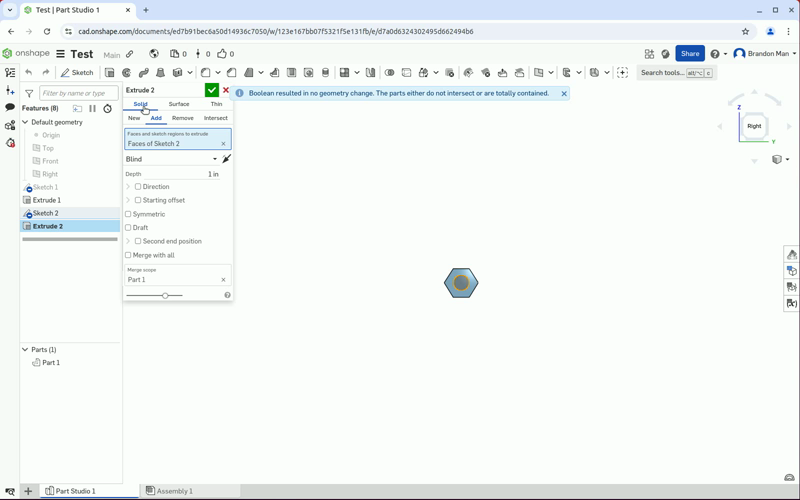
click(143, 106)
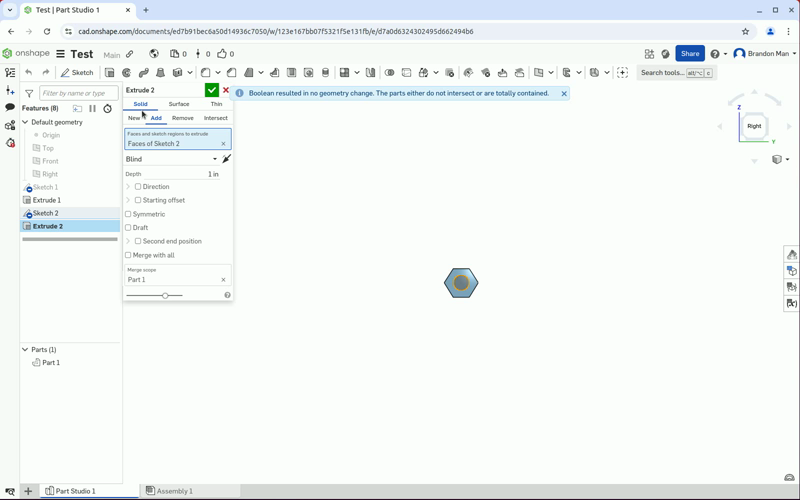
mouse_move(137, 120)
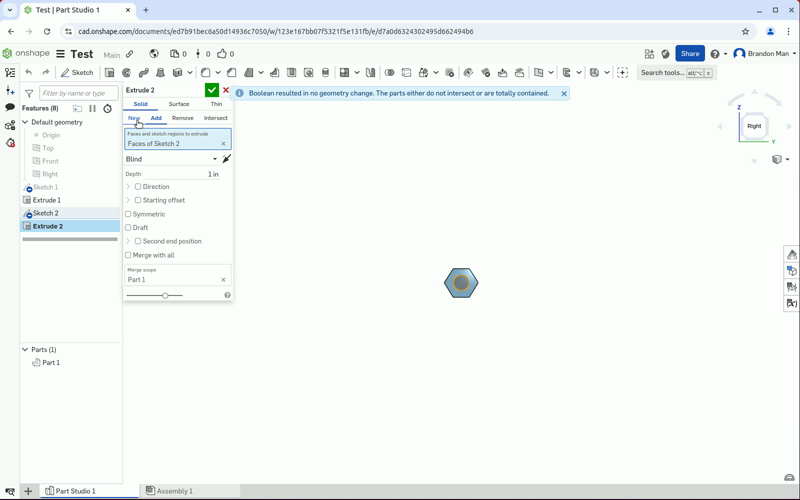
click(137, 120)
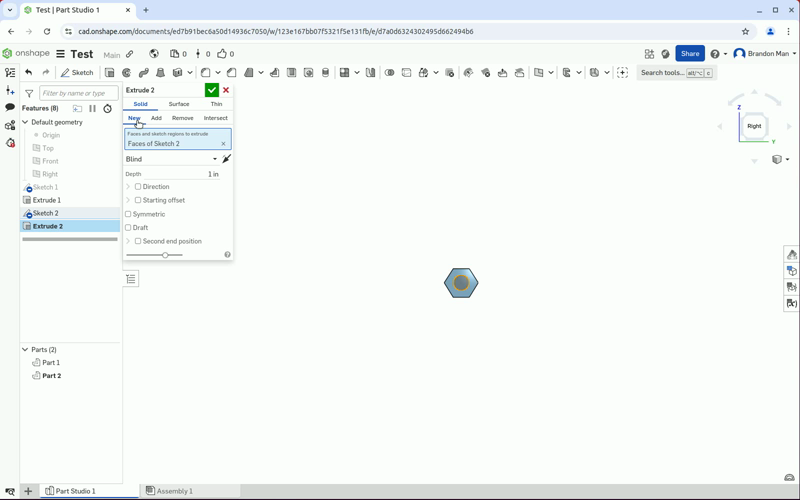
key(tab, 4)
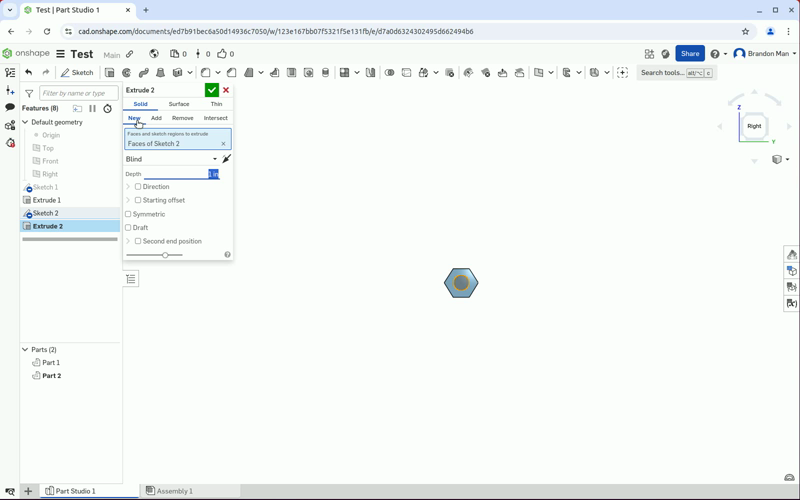
text(-23.108)
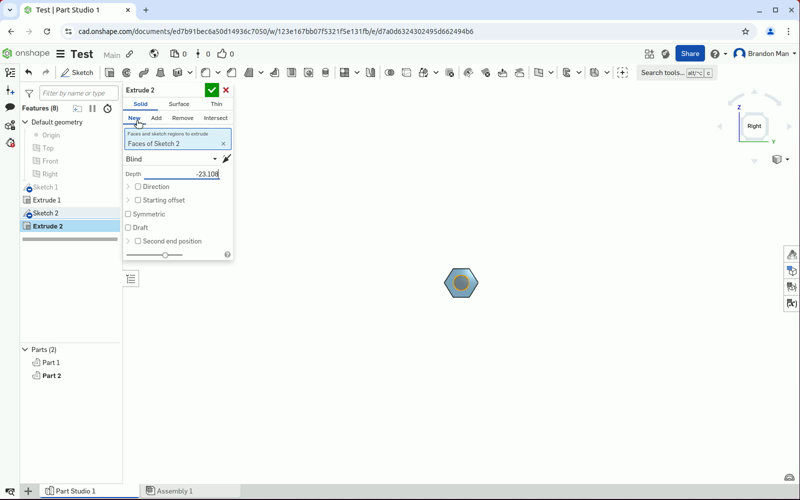
key(enter)
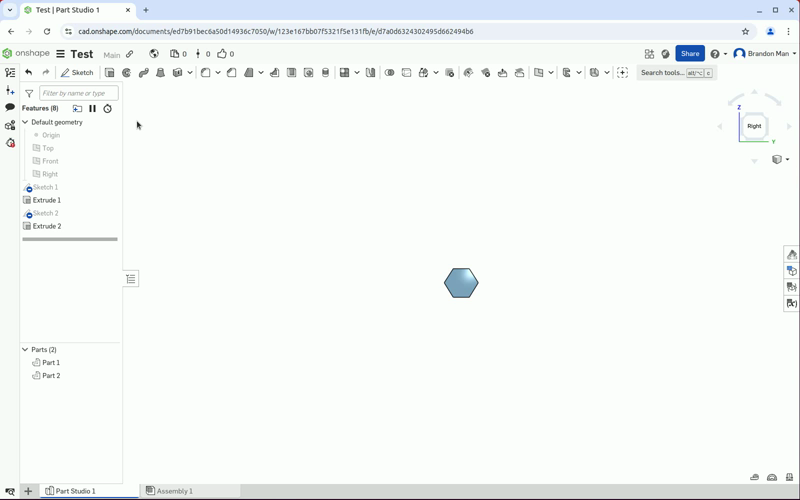
key(shift+h)
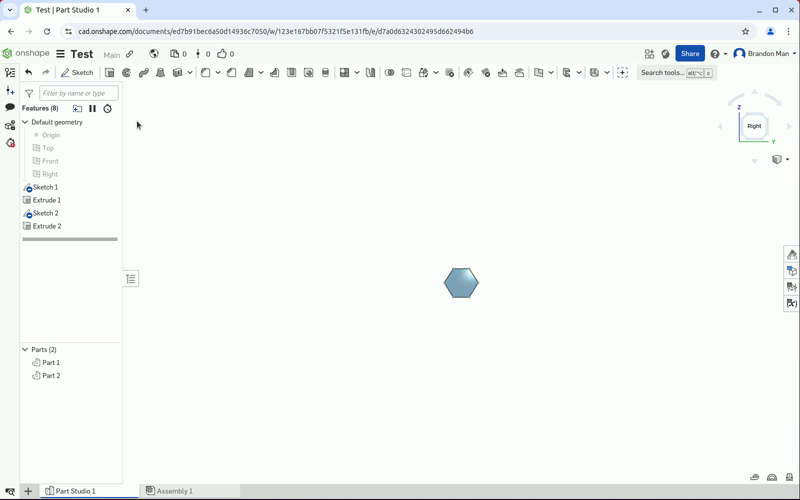
key(shift+h)
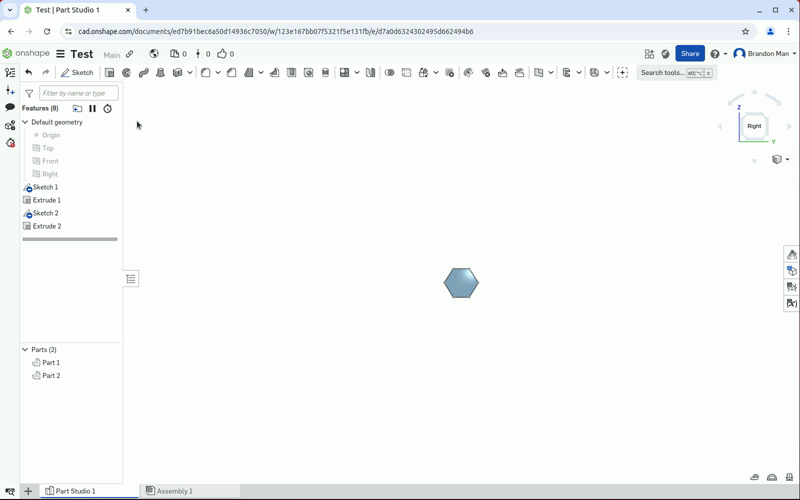
key(shift+7)
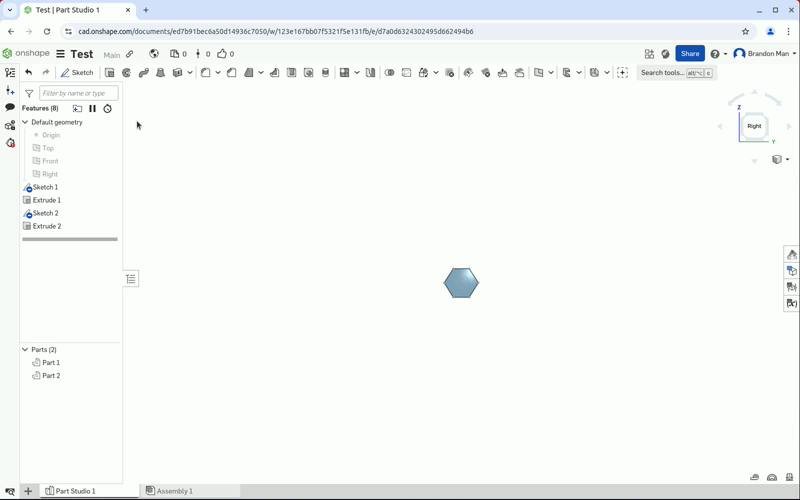
key(right, 2)
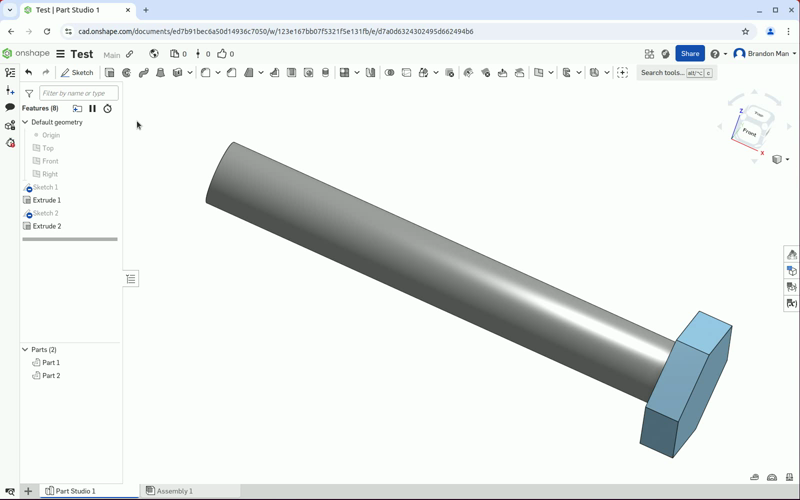
key(down, 2)
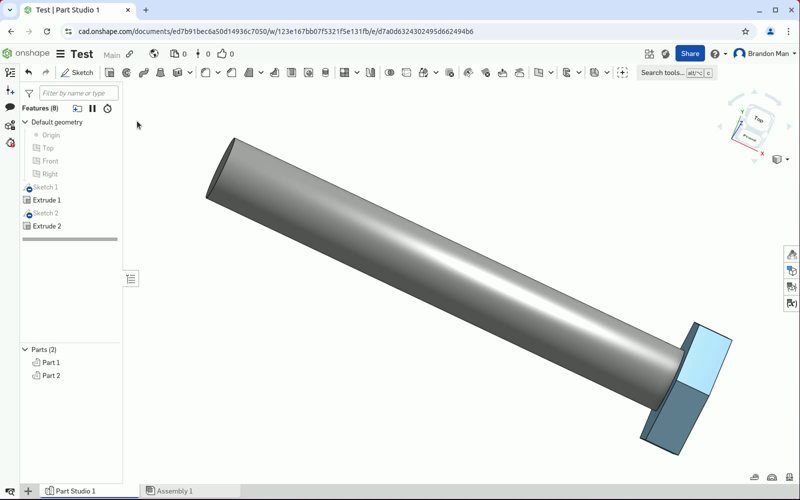
key(up, 2)
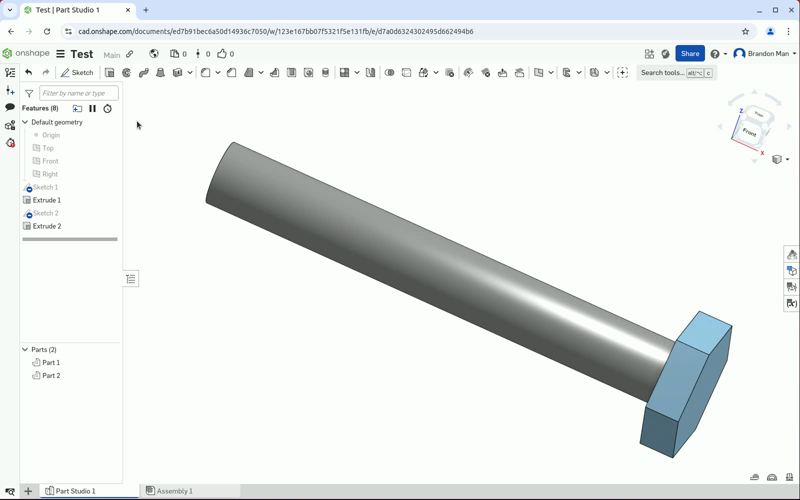
key(left, 2)
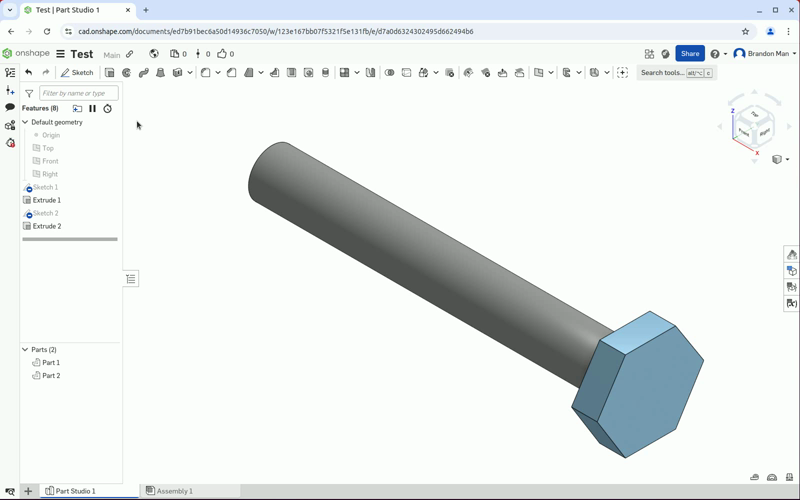
mouse_move(73, 189)
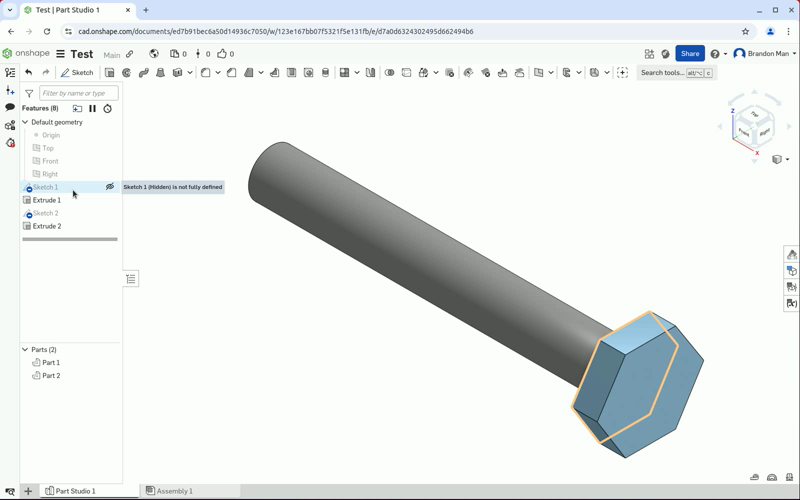
click(73, 189)